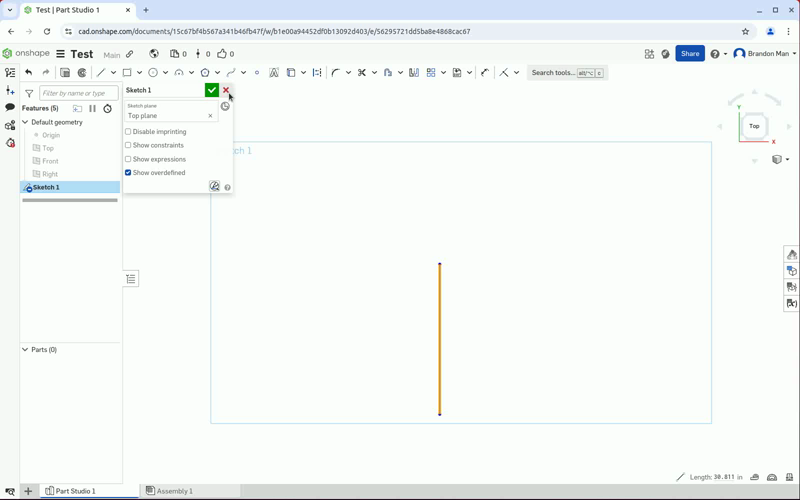
key(shift+h)
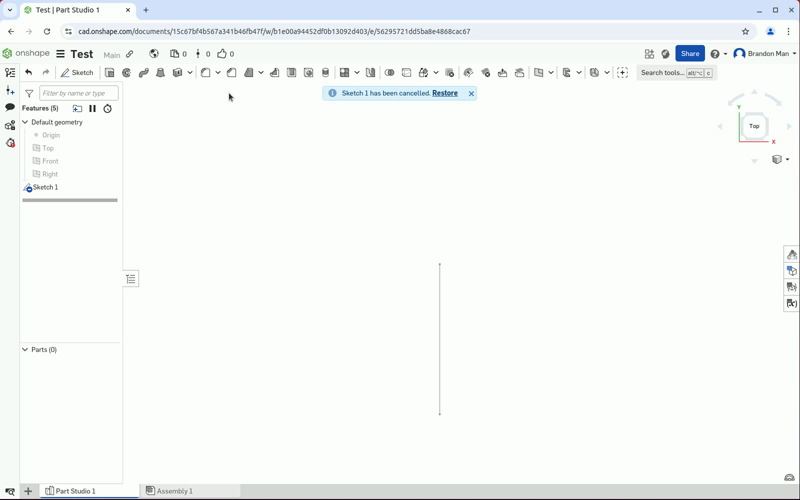
mouse_move(73, 352)
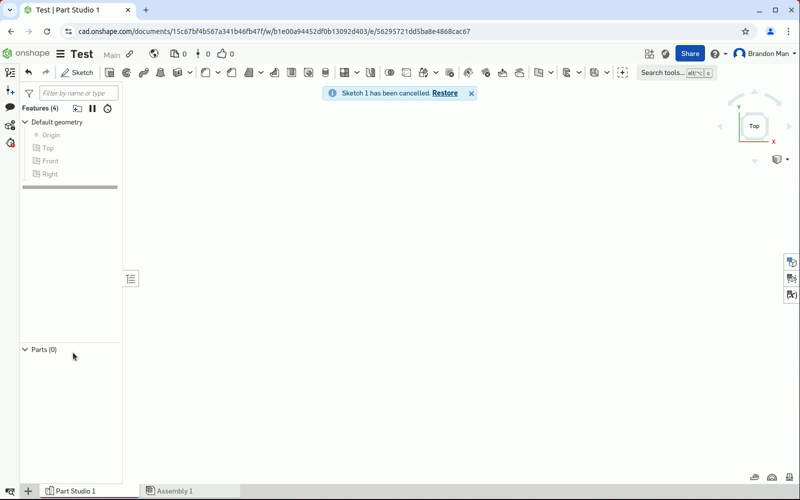
key(y)
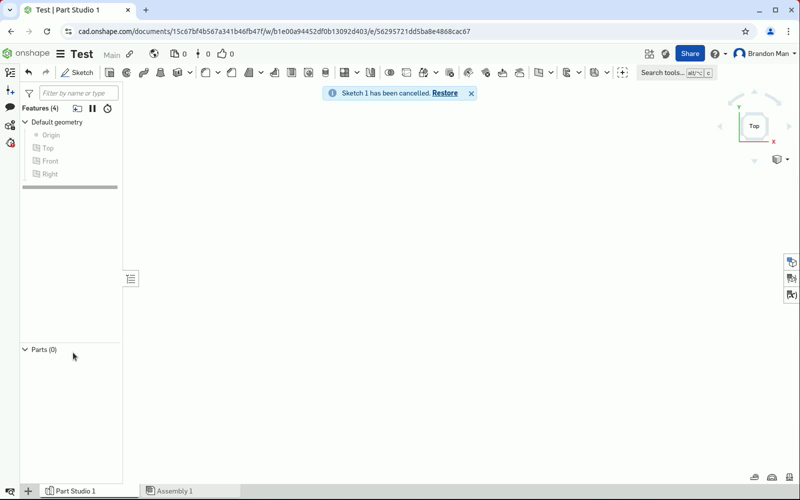
key(shift+p)
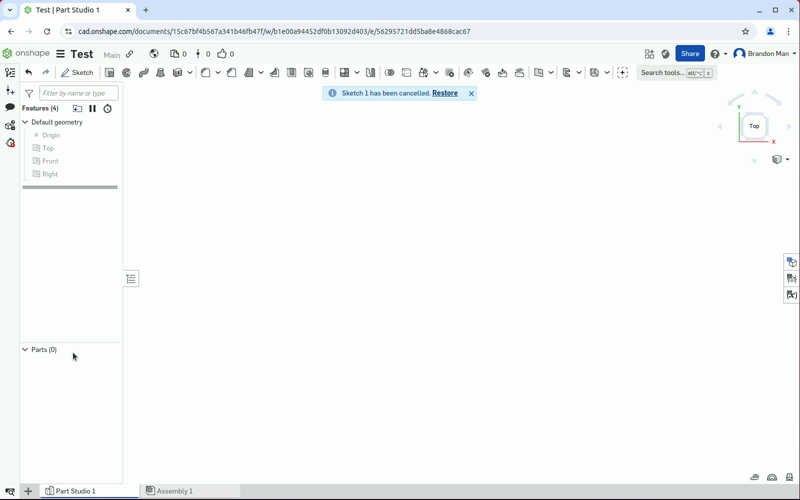
key(space)
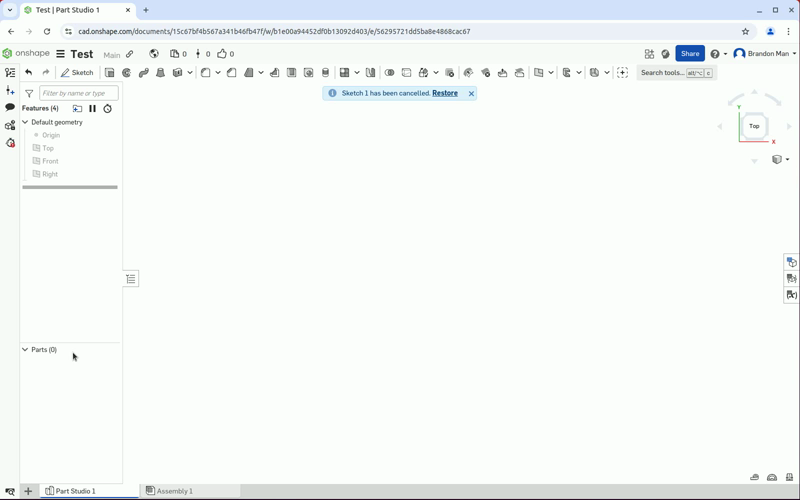
key_down(shift)
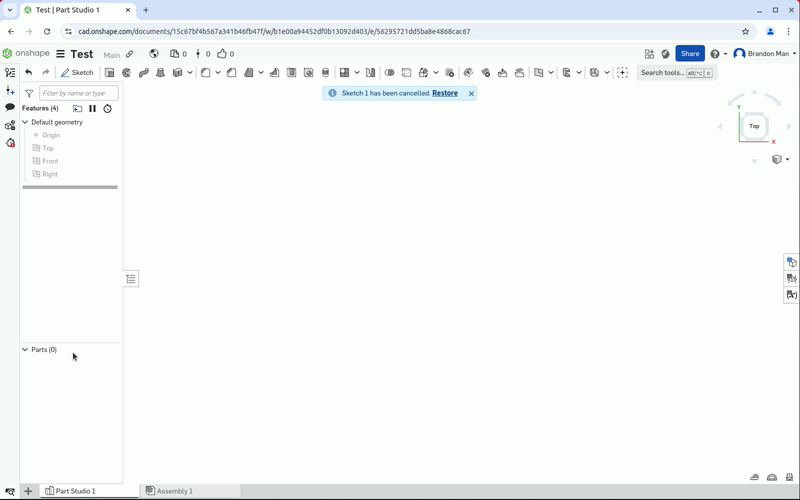
key(up)
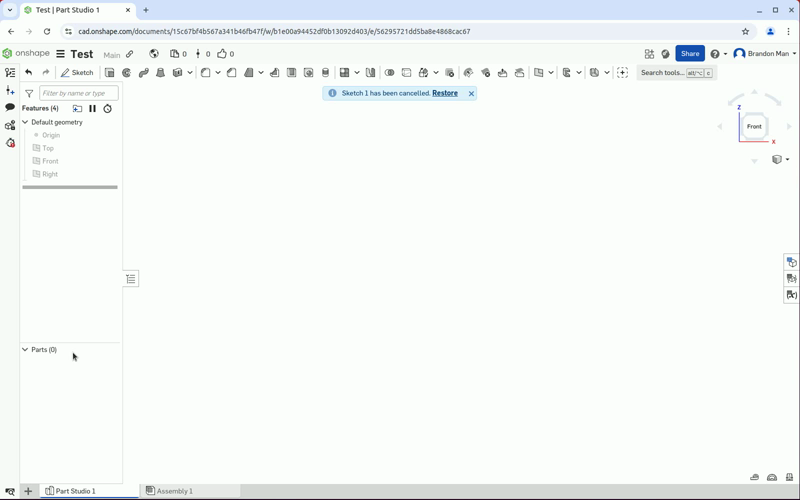
key_up(shift)
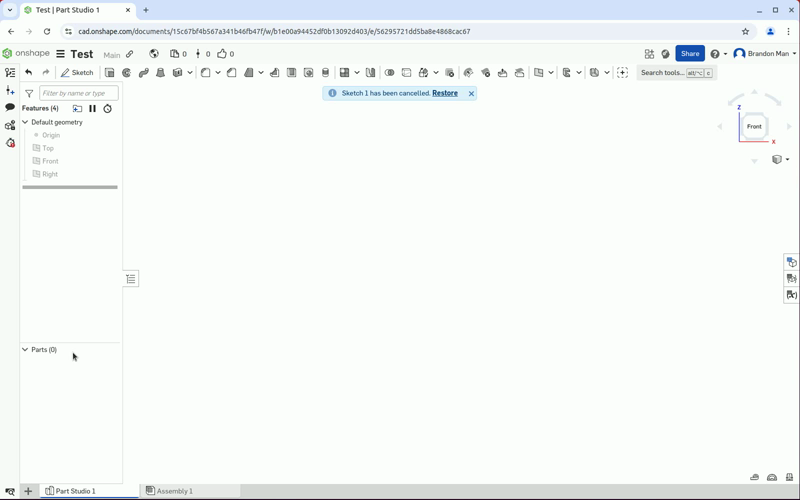
mouse_move(73, 352)
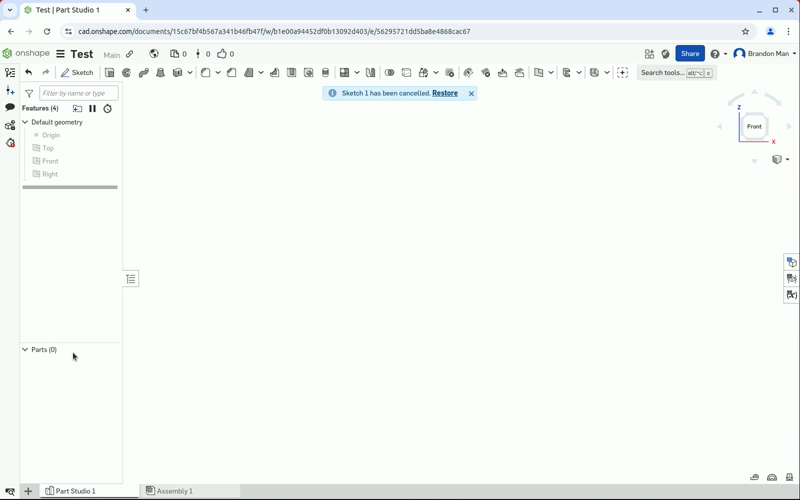
key(shift+y)
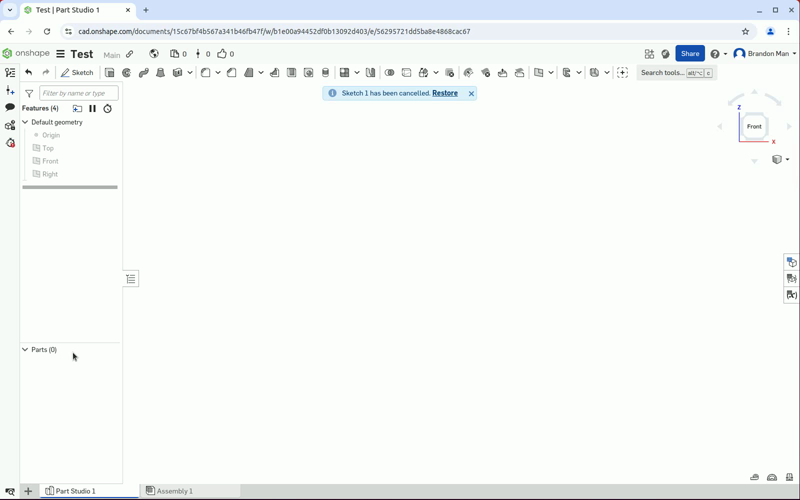
key(shift+s)
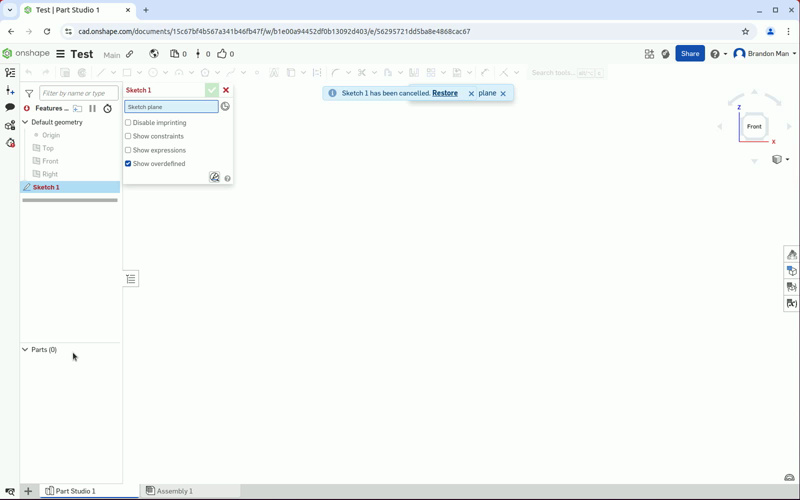
mouse_move(73, 163)
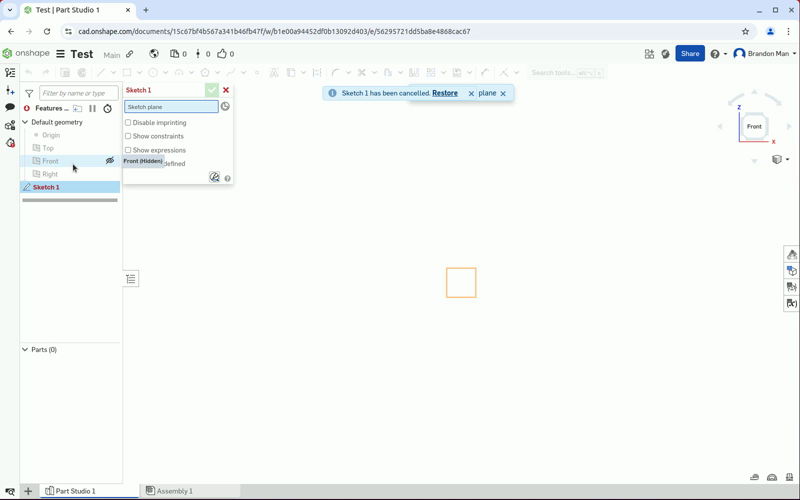
click(73, 163)
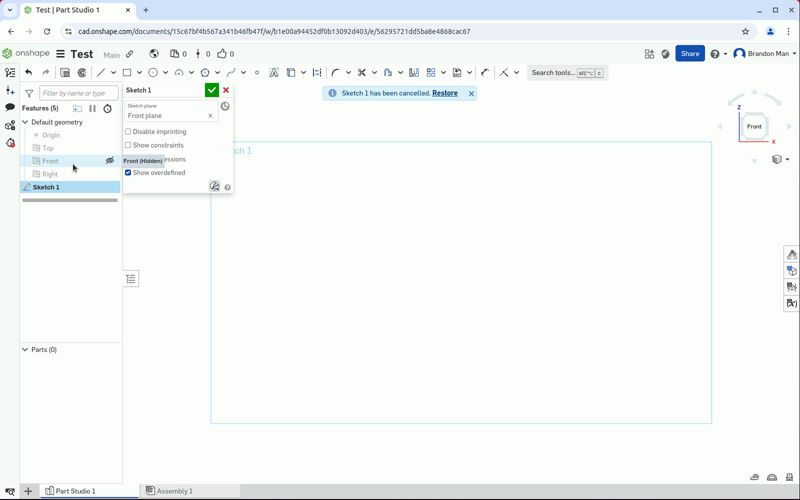
mouse_move(73, 352)
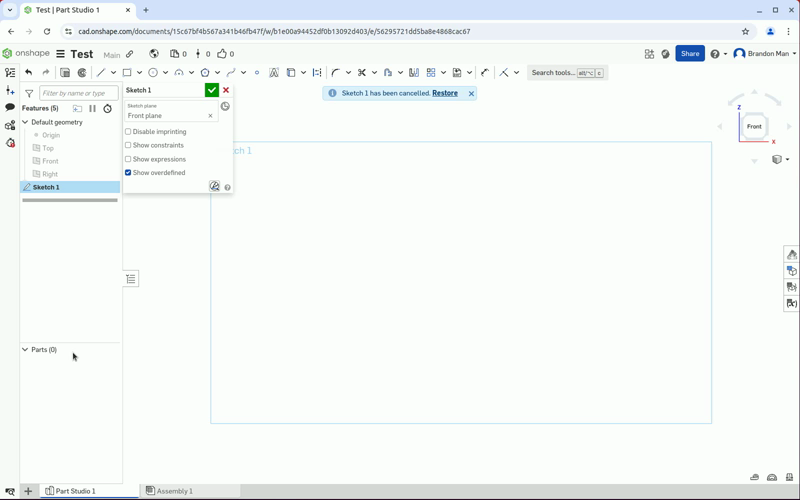
key(y)
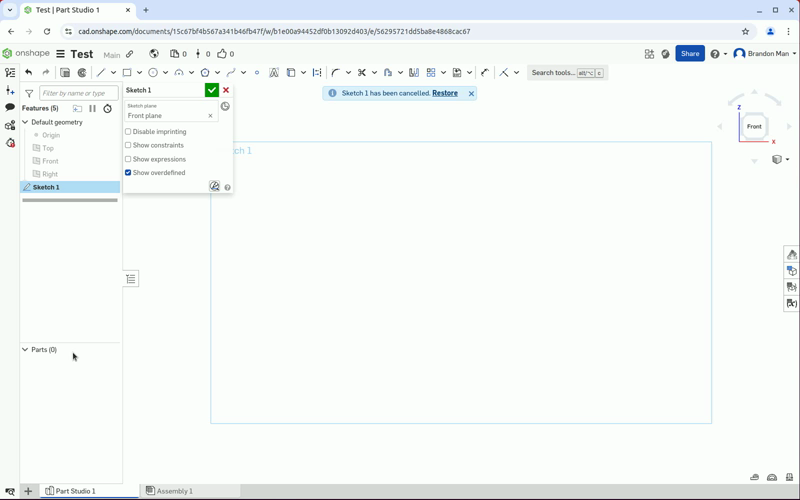
key(l)
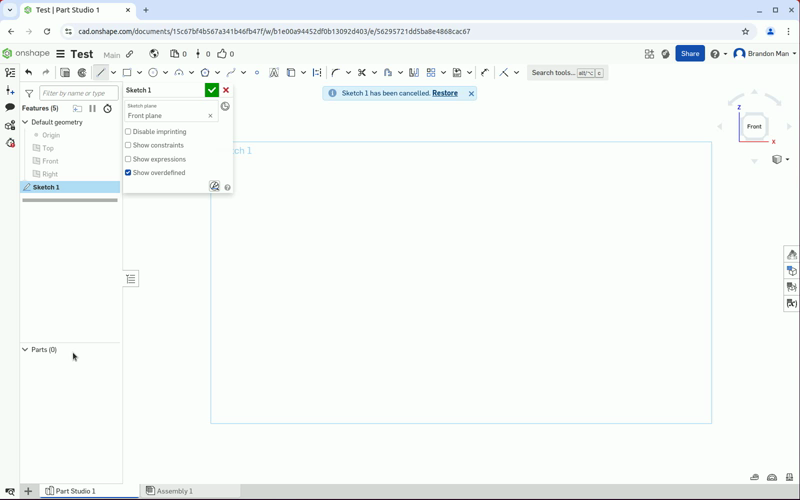
key_down(shift)
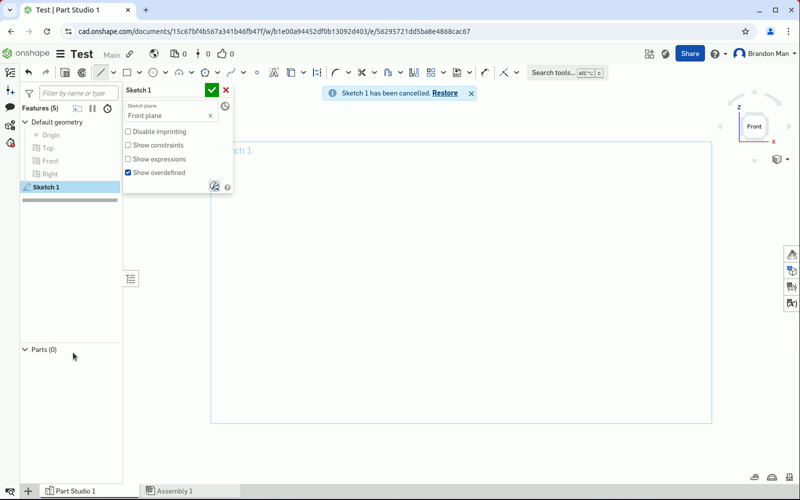
mouse_move(403, 281)
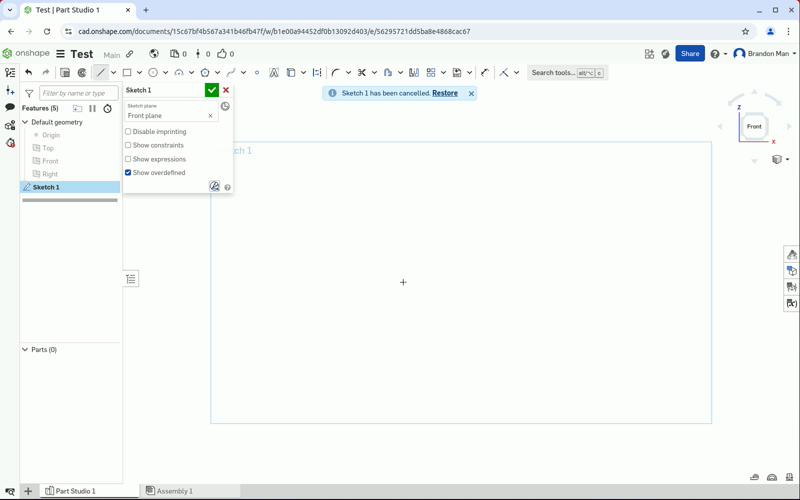
click(403, 281)
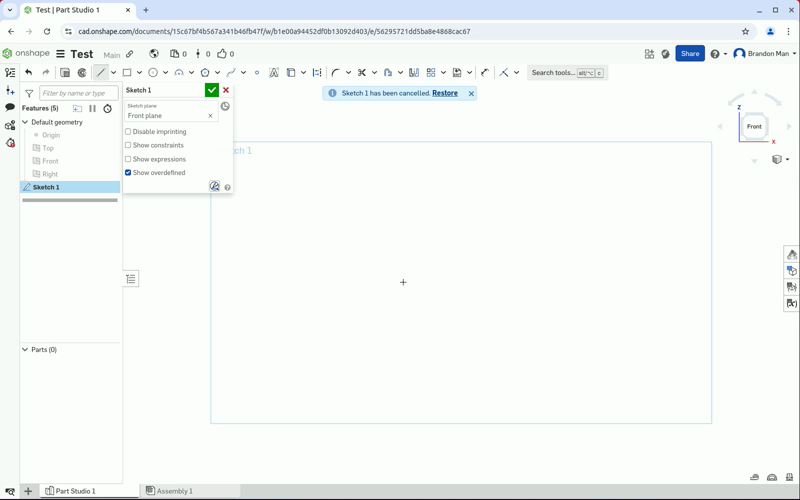
key_up(shift)
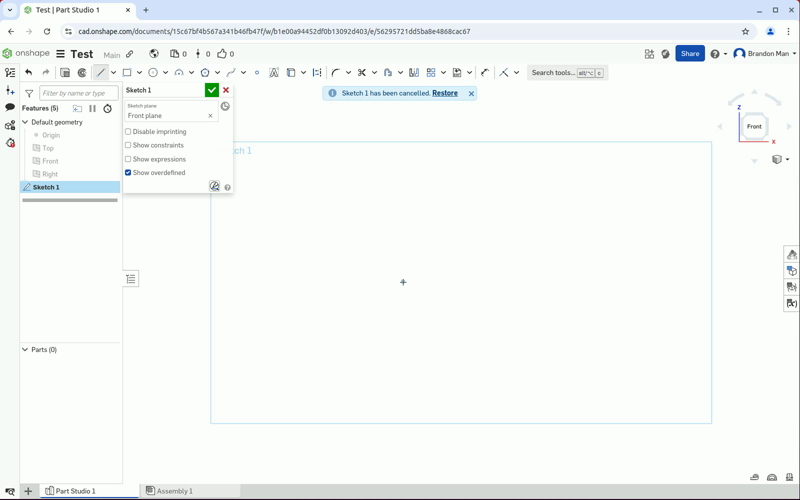
key_down(shift)
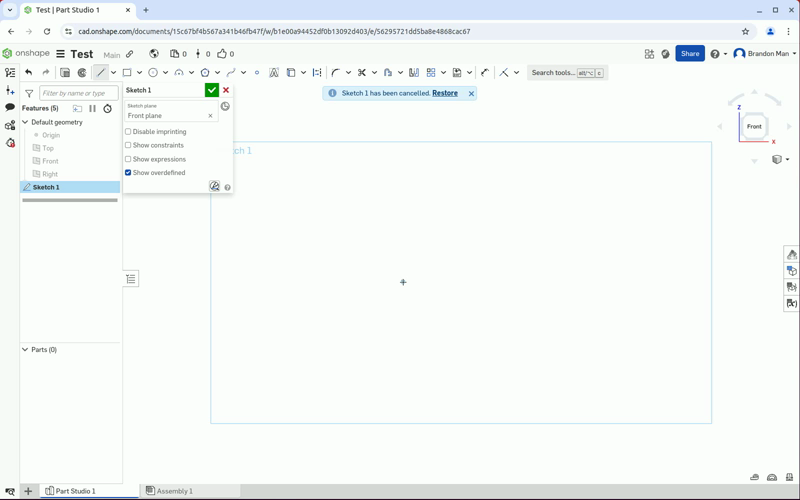
mouse_move(519, 281)
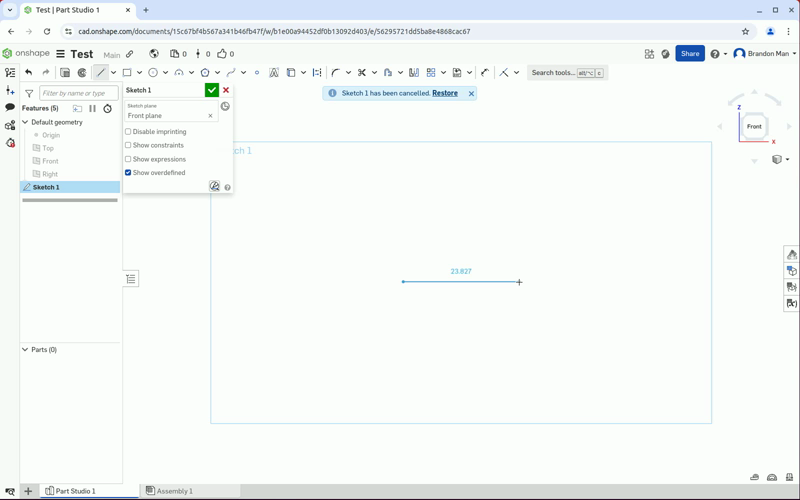
click(519, 281)
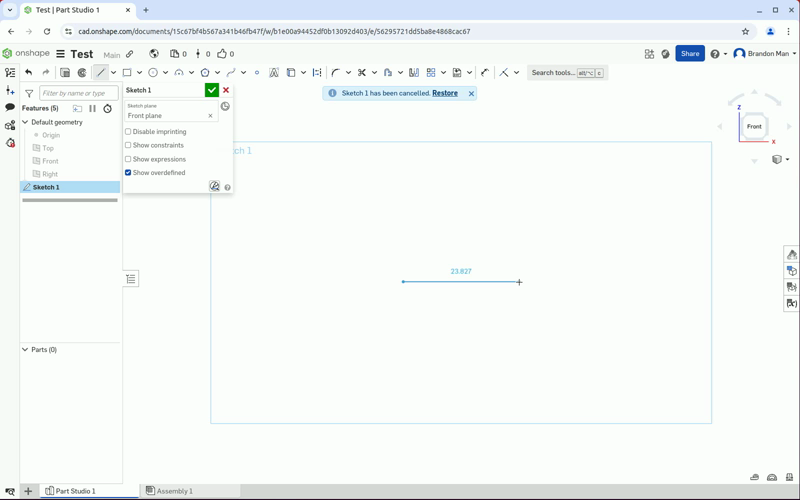
key_up(shift)
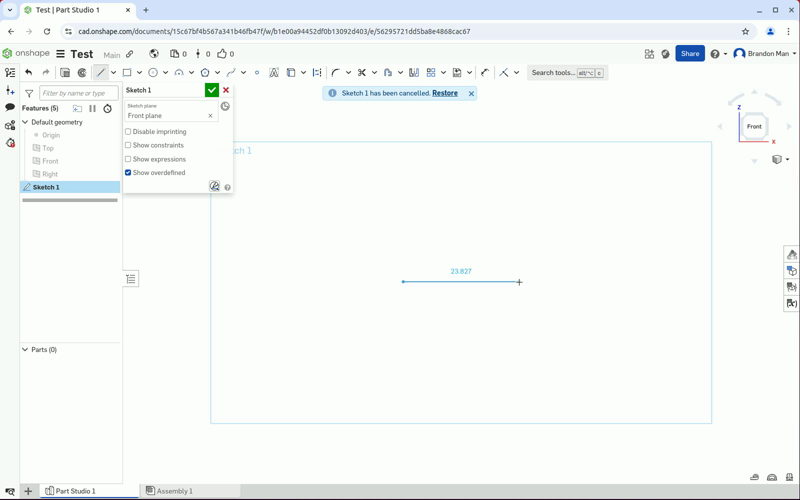
key_down(shift)
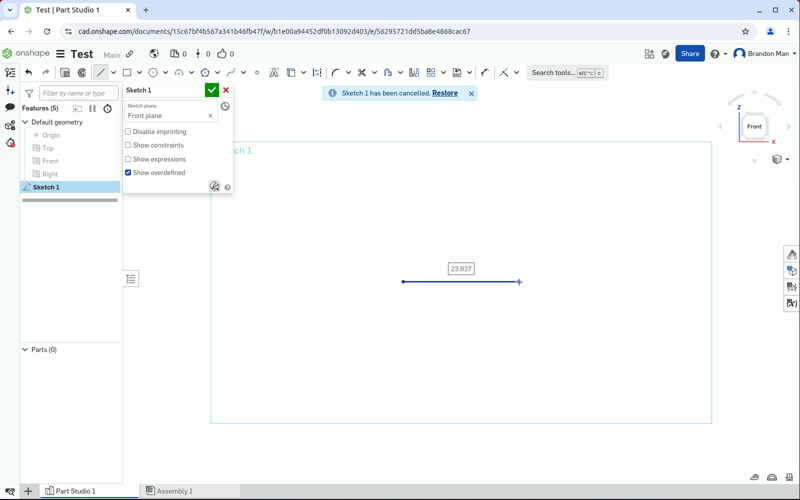
mouse_move(549, 281)
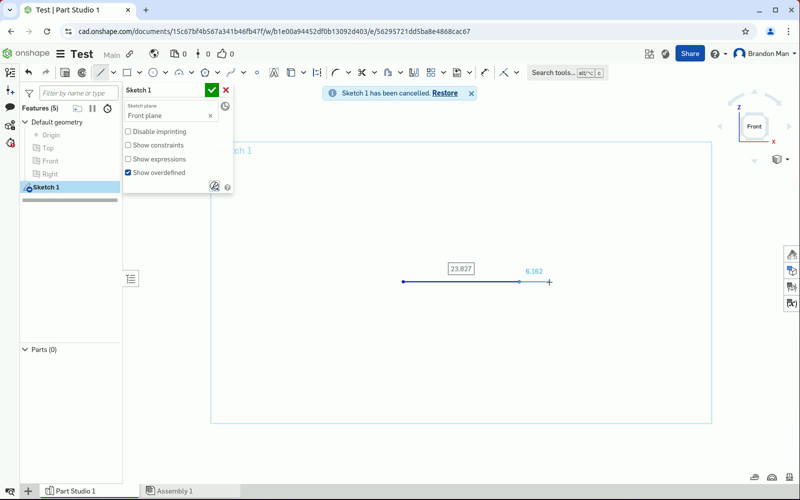
mouse_move(519, 271)
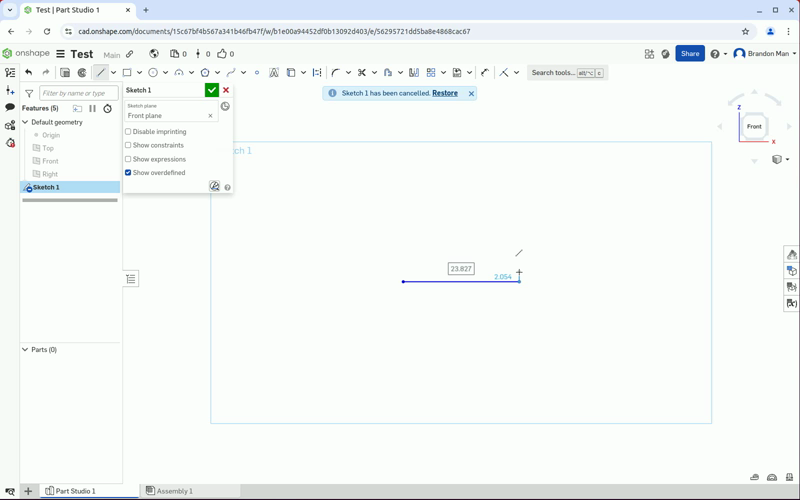
click(519, 271)
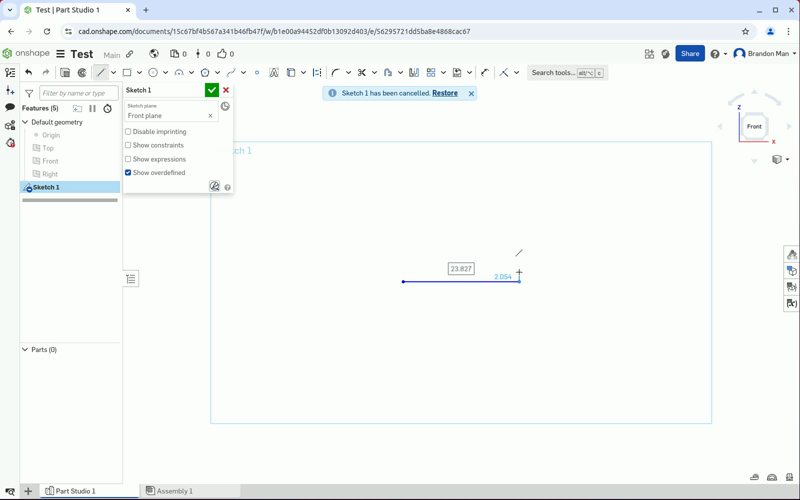
key_up(shift)
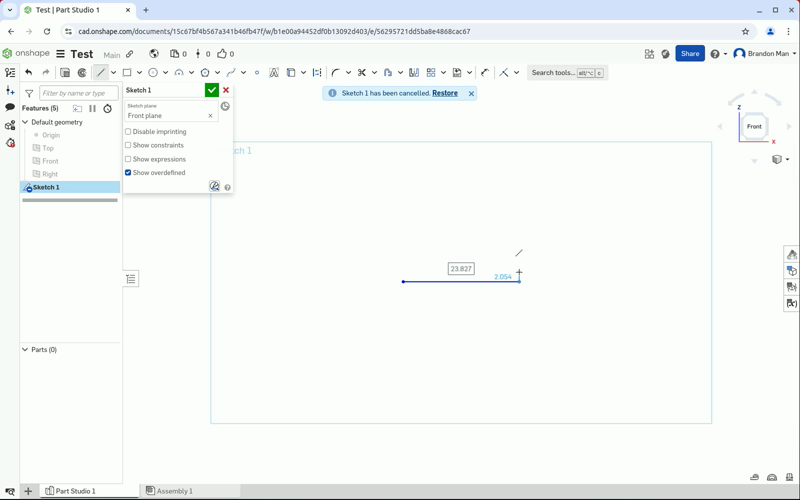
key_down(shift)
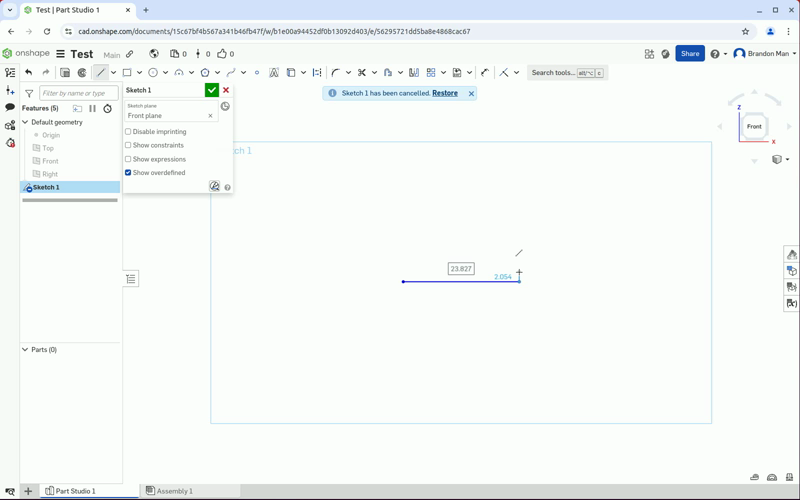
mouse_move(403, 271)
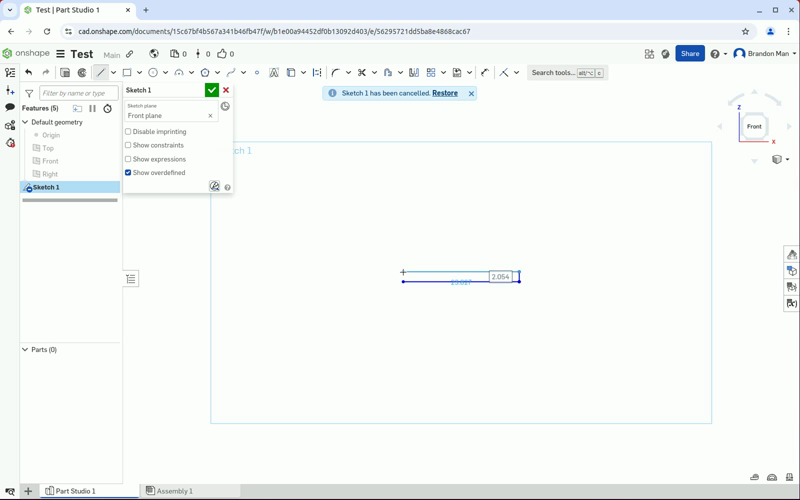
click(403, 271)
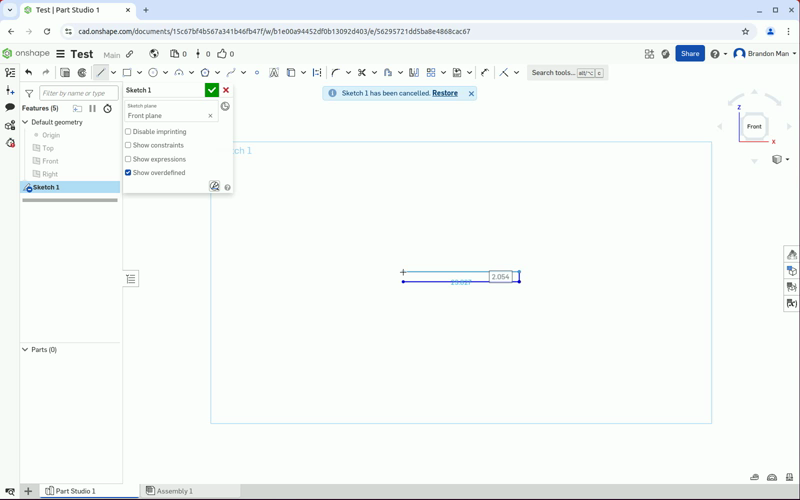
key_up(shift)
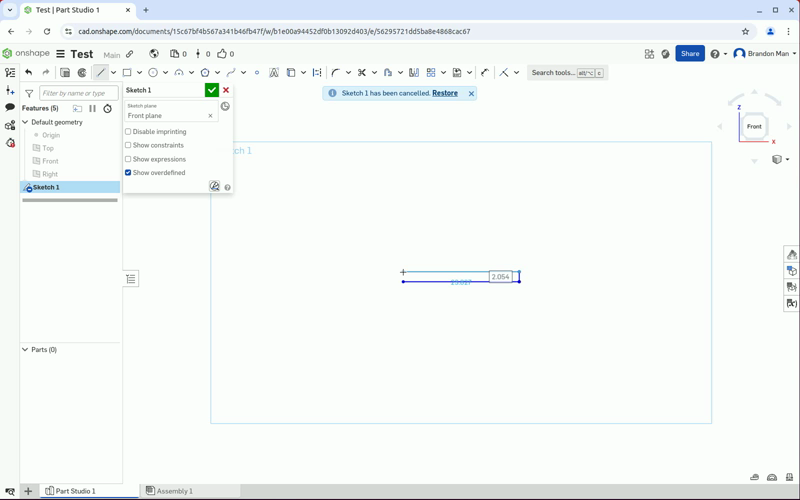
mouse_move(433, 271)
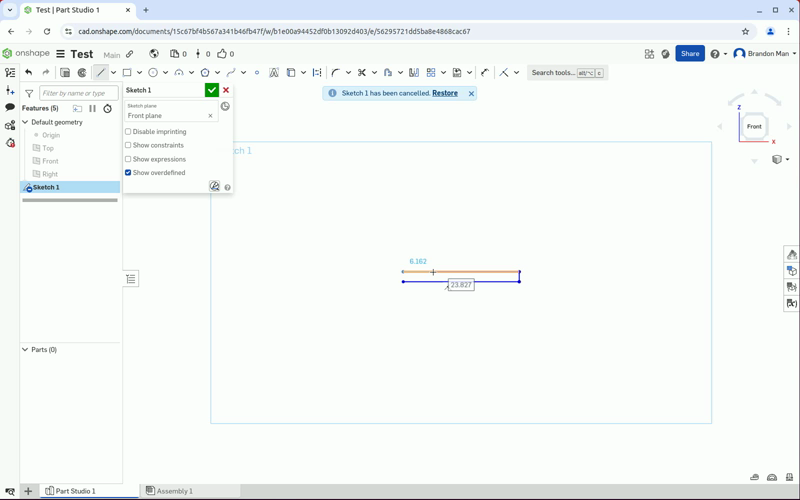
key_down(shift)
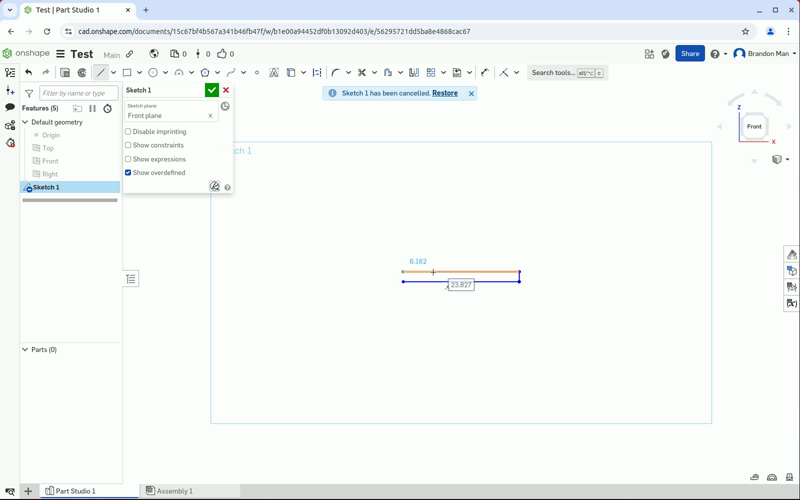
mouse_move(403, 281)
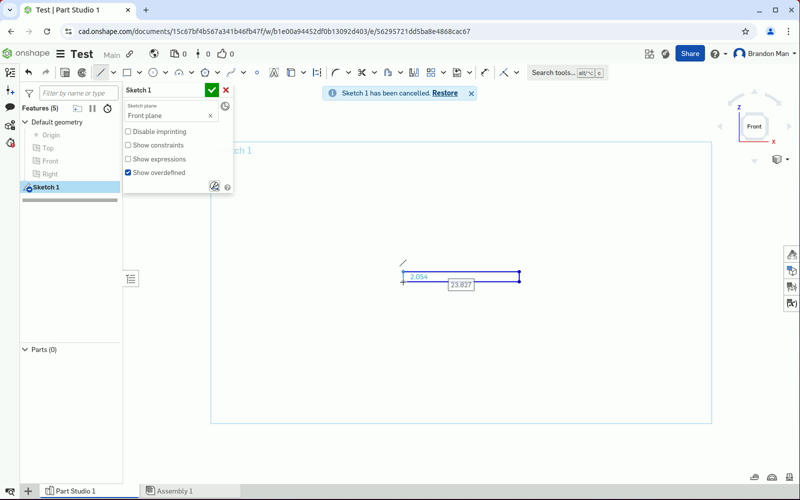
key_up(shift)
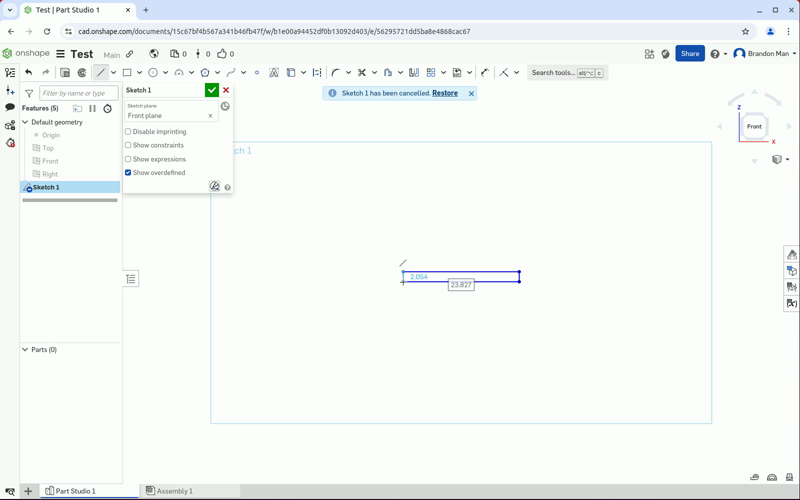
click(403, 281)
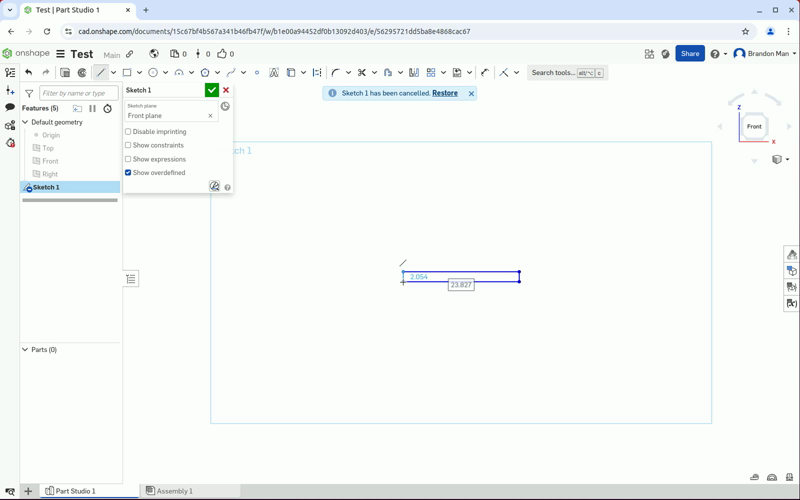
key(esc)
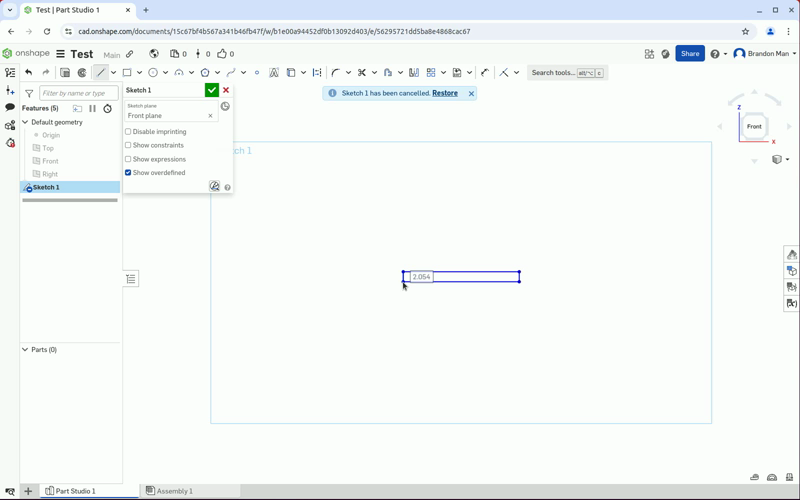
mouse_move(426, 277)
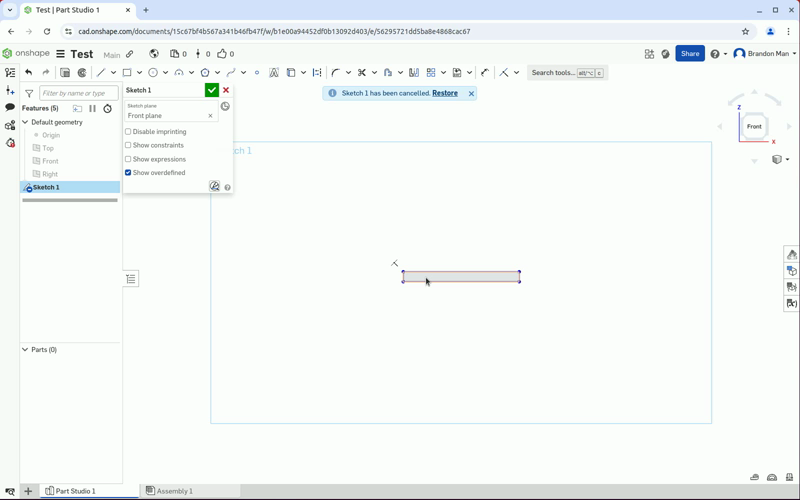
scroll(6)
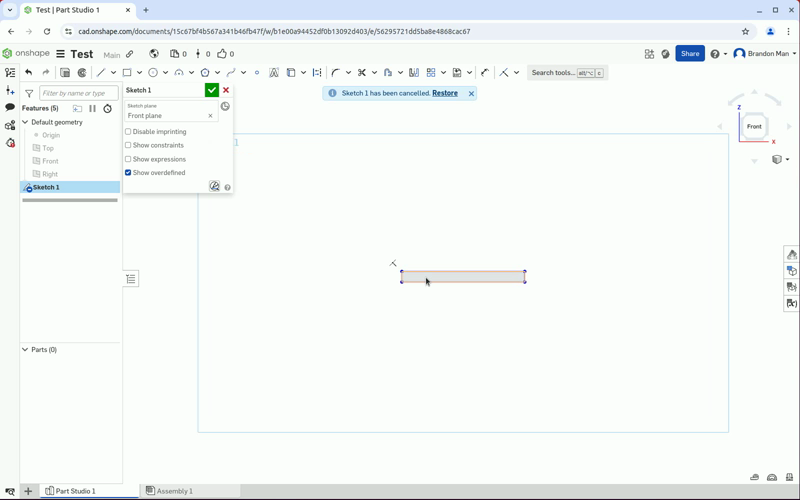
scroll(6)
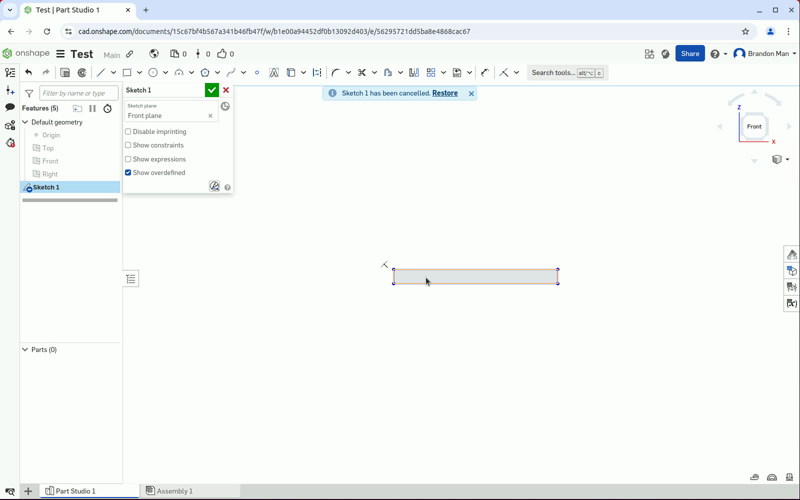
scroll(6)
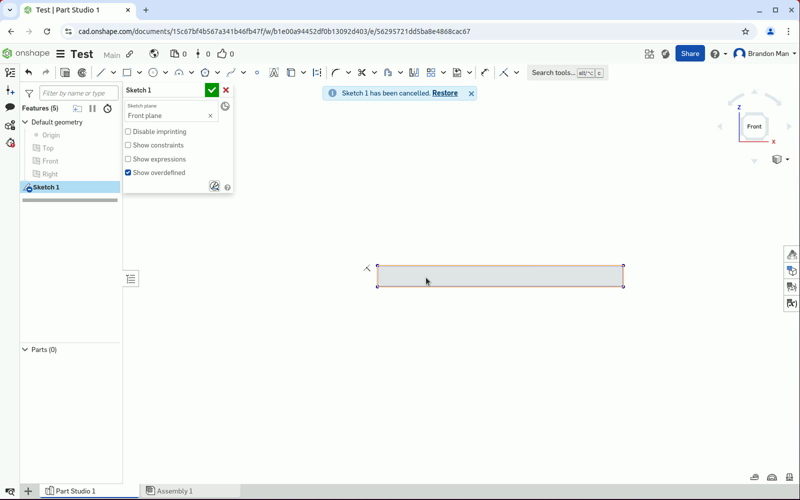
scroll(6)
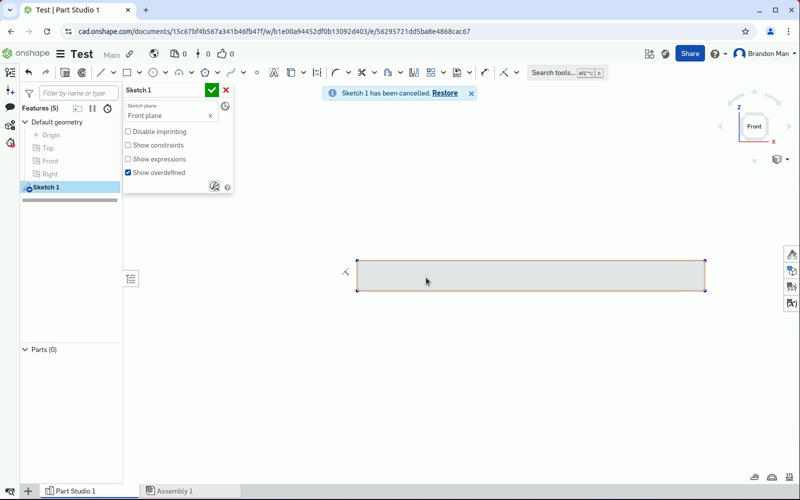
scroll(6)
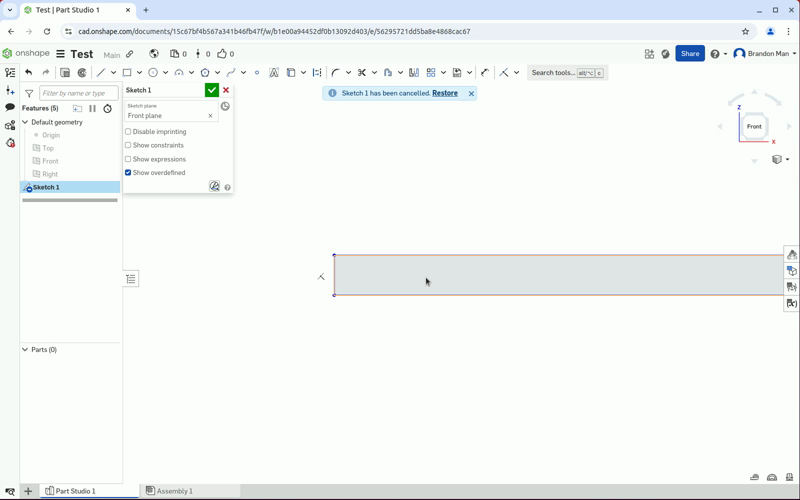
scroll(6)
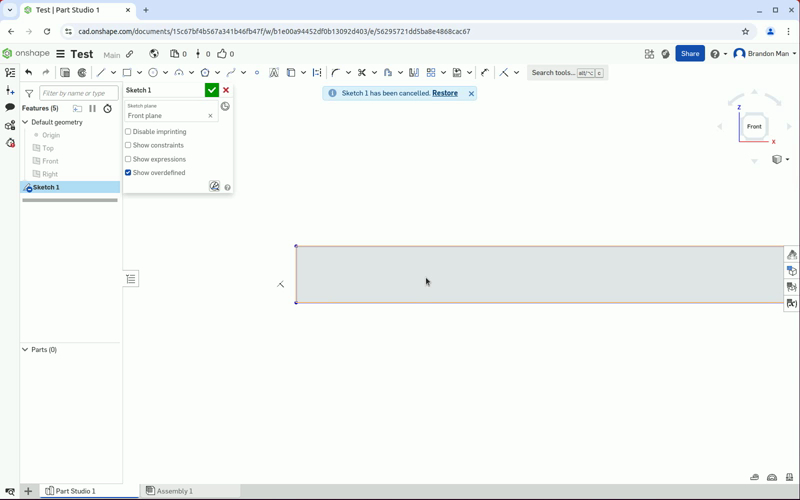
scroll(6)
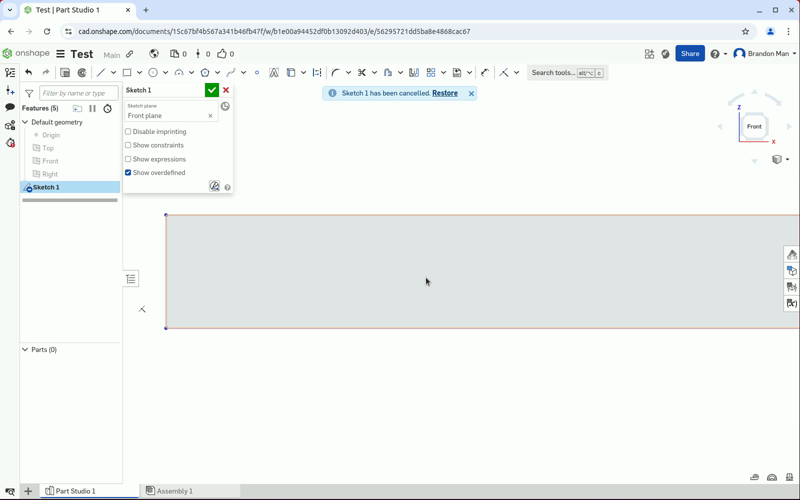
click(426, 277)
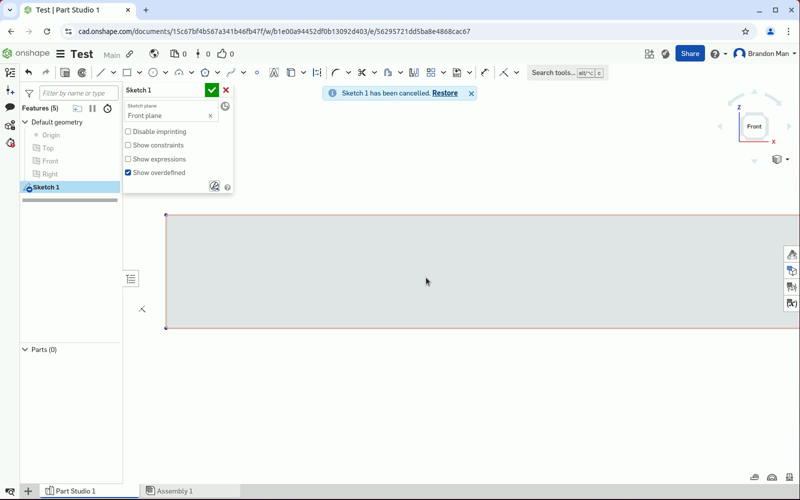
scroll(-6)
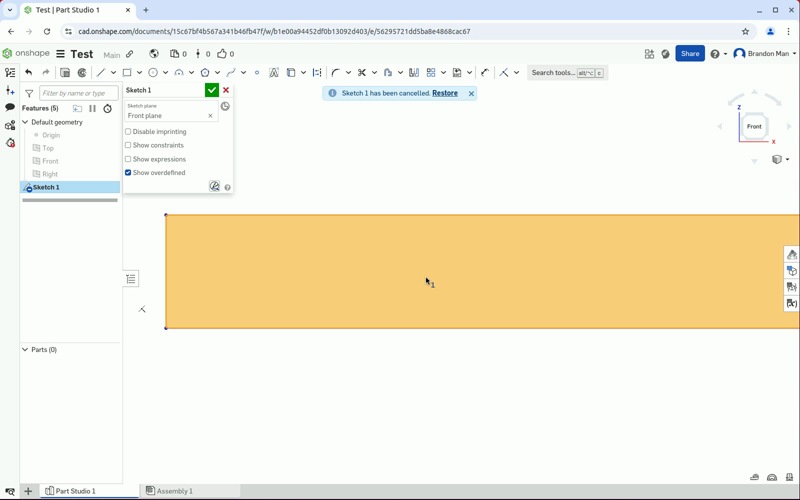
scroll(-6)
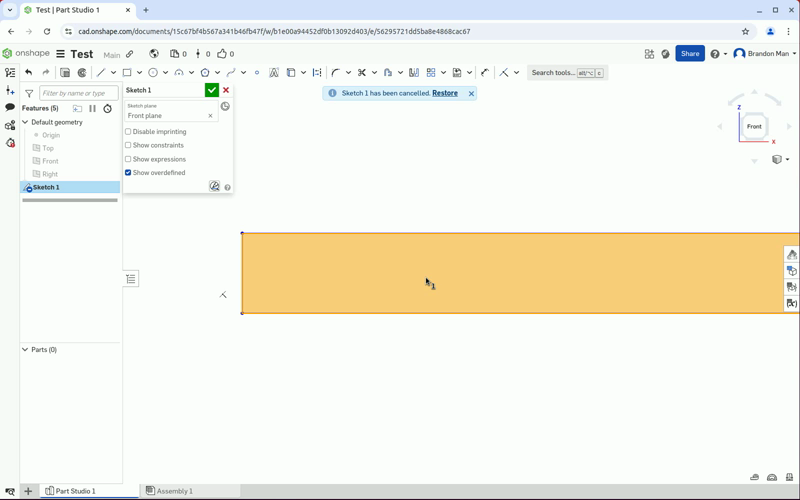
scroll(-6)
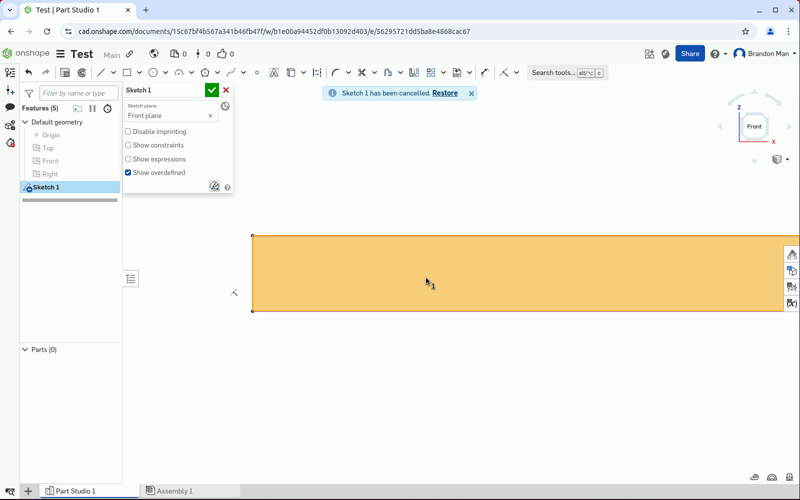
scroll(-6)
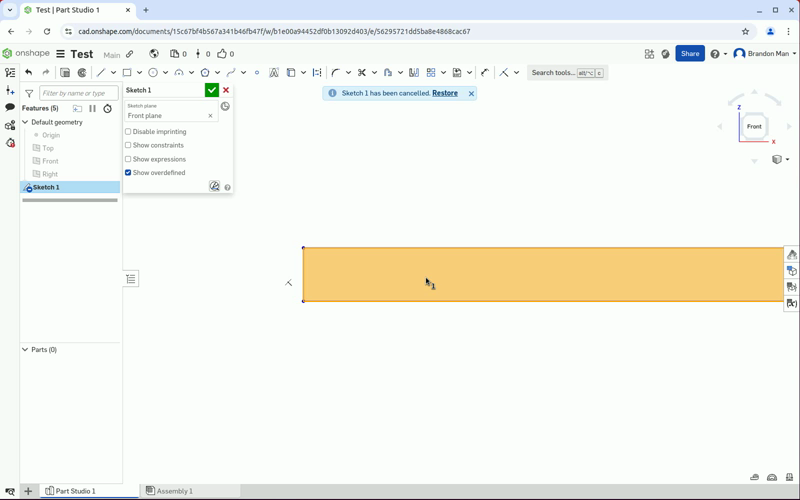
scroll(-6)
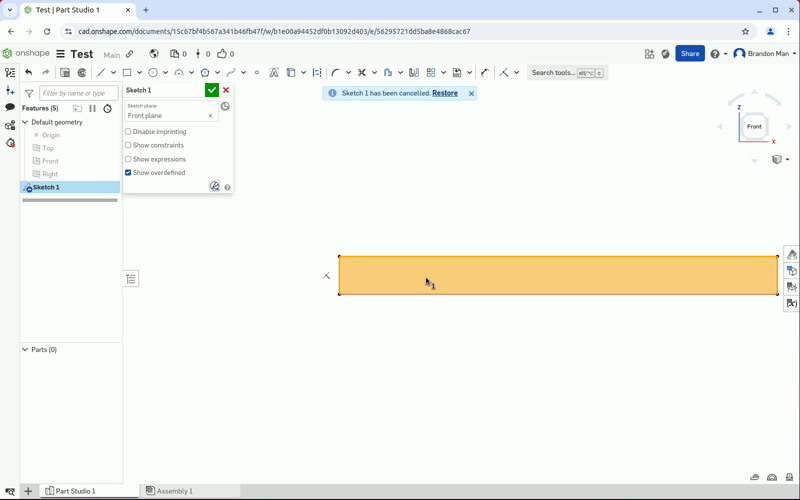
scroll(-6)
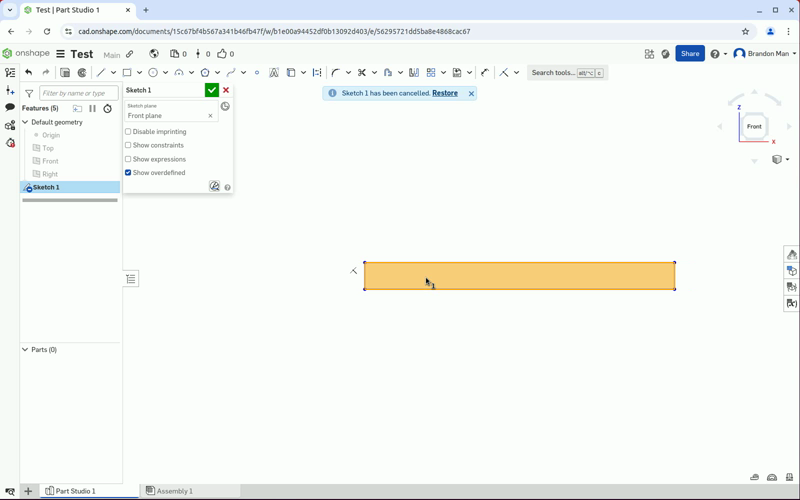
scroll(-6)
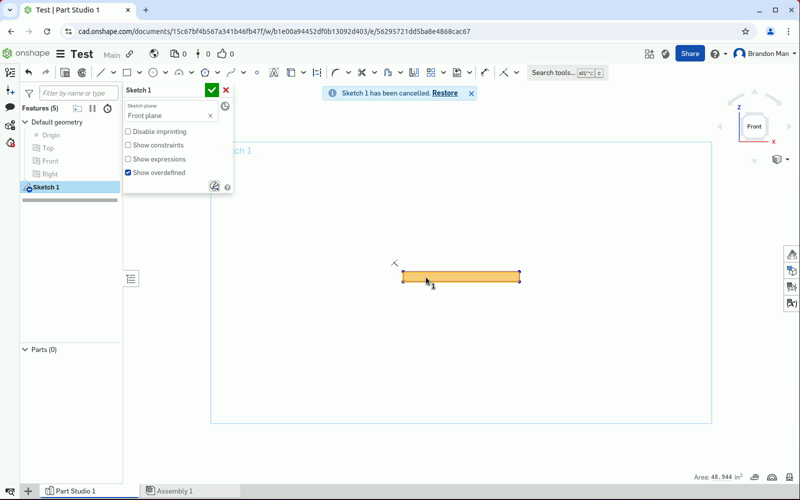
mouse_move(73, 352)
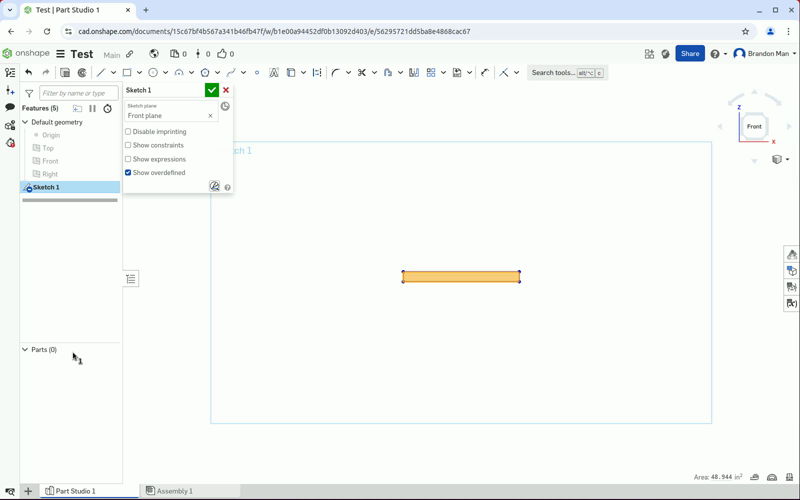
key(shift+y)
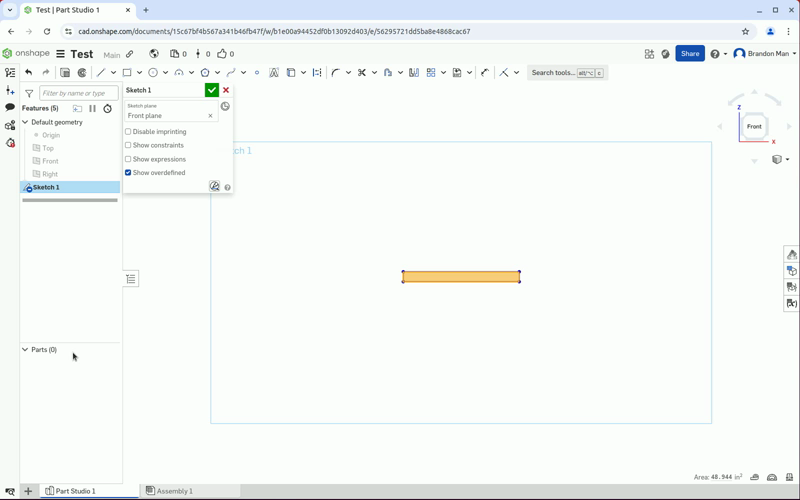
key(shift+e)
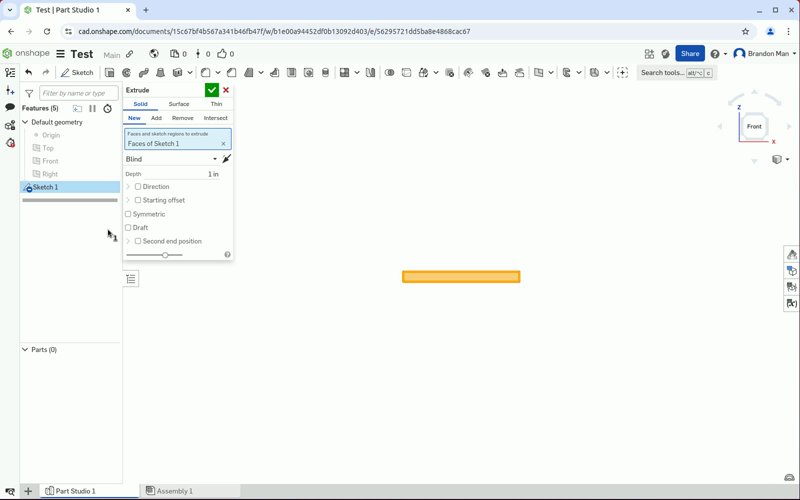
mouse_move(143, 106)
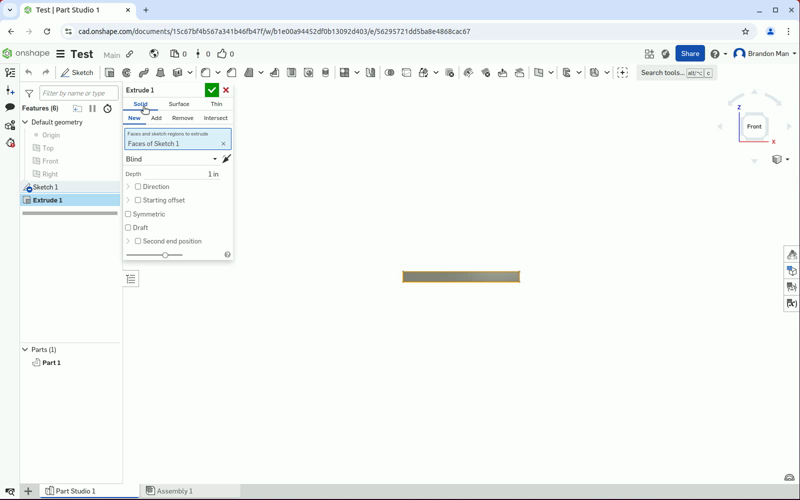
click(143, 106)
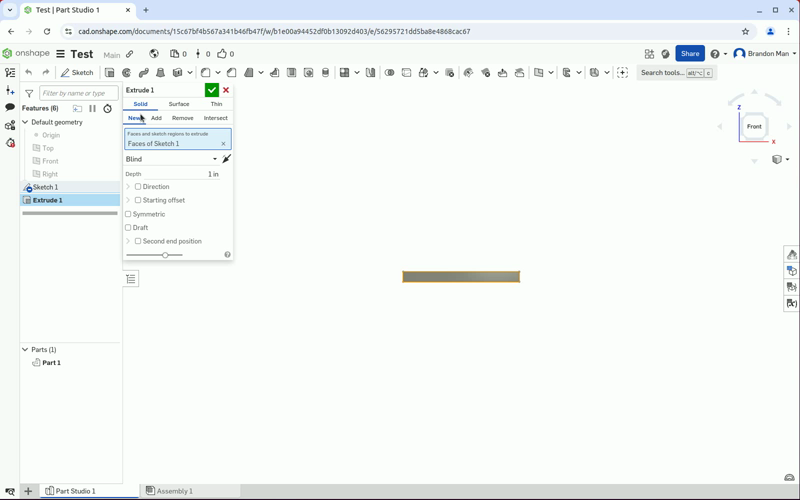
mouse_move(137, 120)
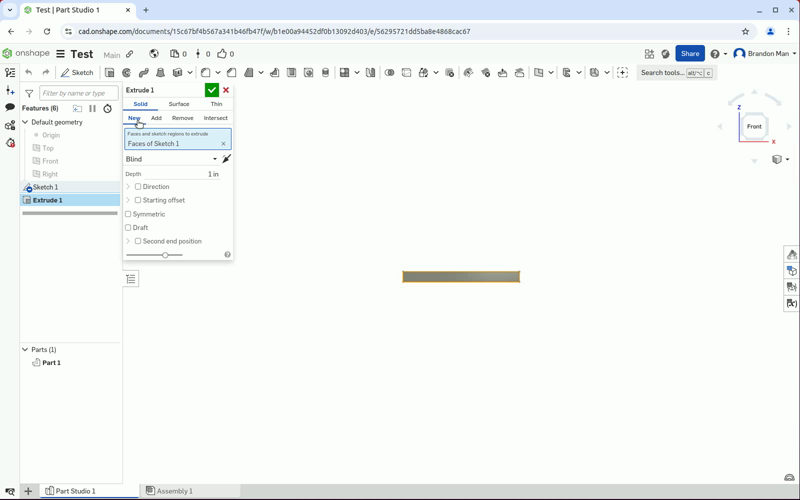
click(137, 120)
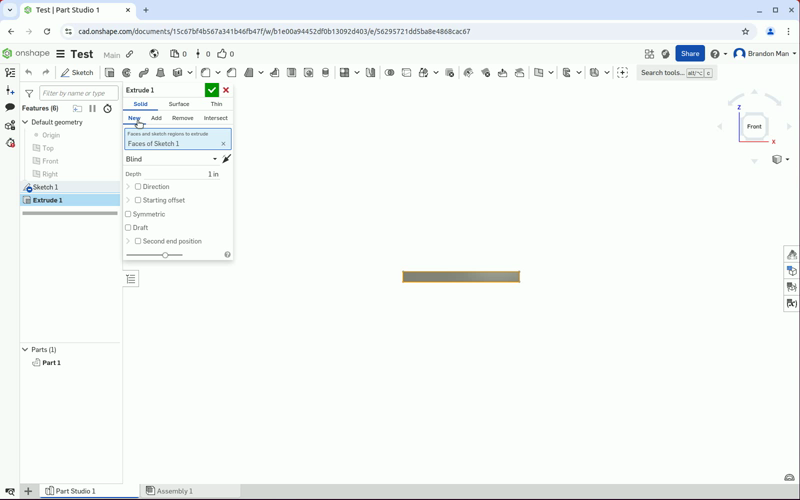
key(tab, 4)
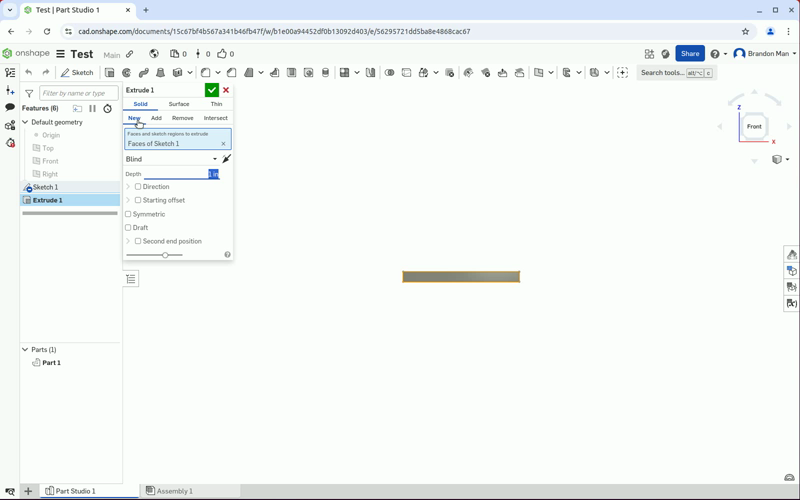
text(0.481)
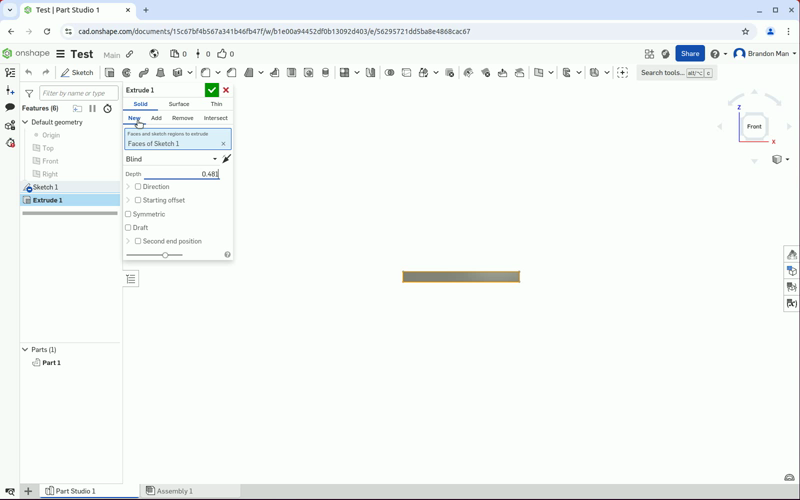
key(enter)
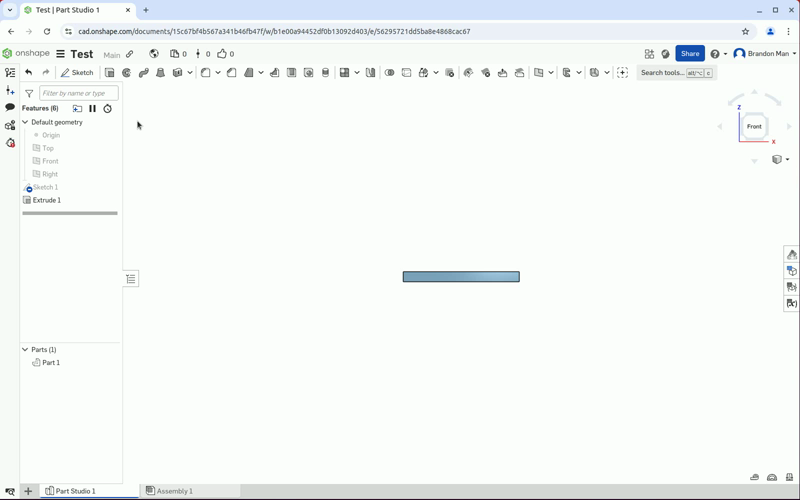
key(shift+h)
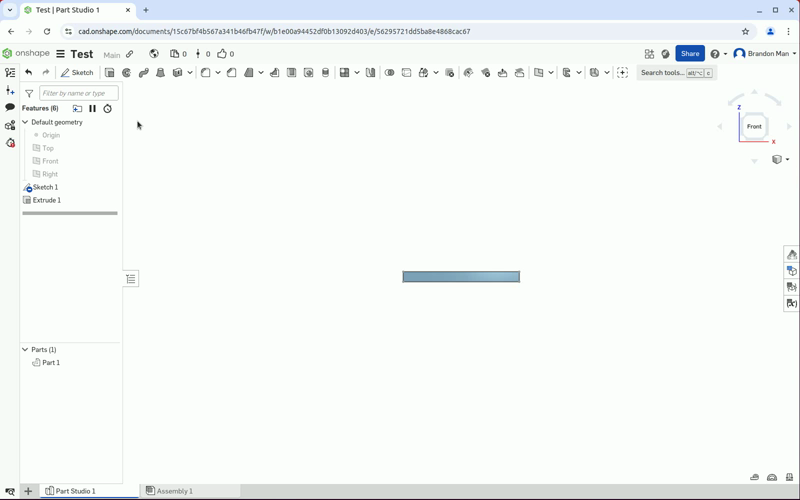
key(shift+h)
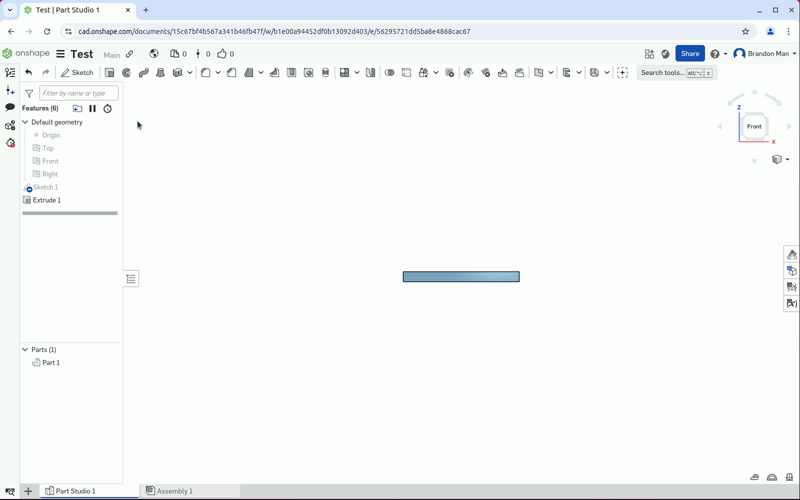
mouse_move(73, 189)
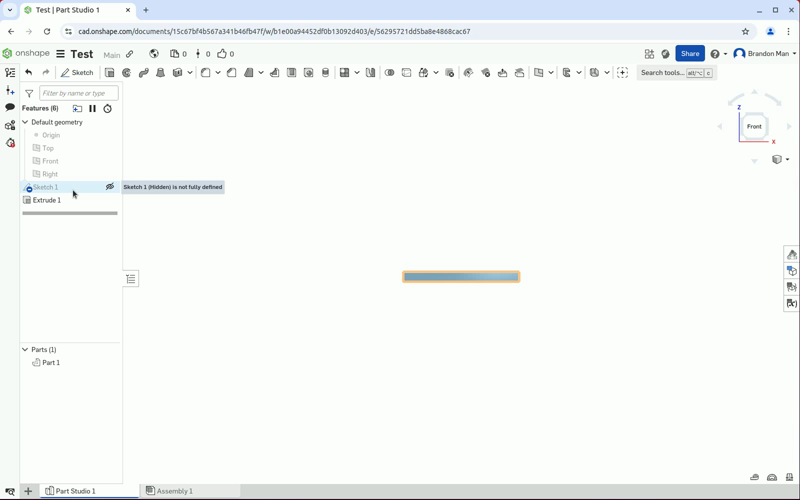
click(73, 189)
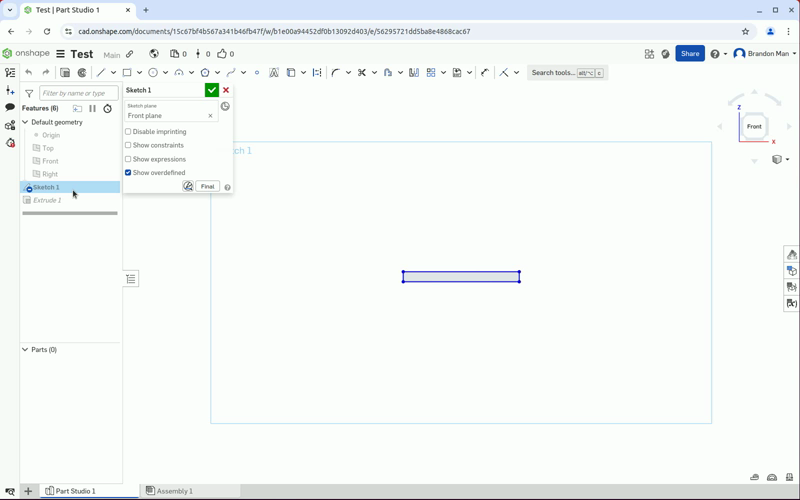
mouse_move(229, 92)
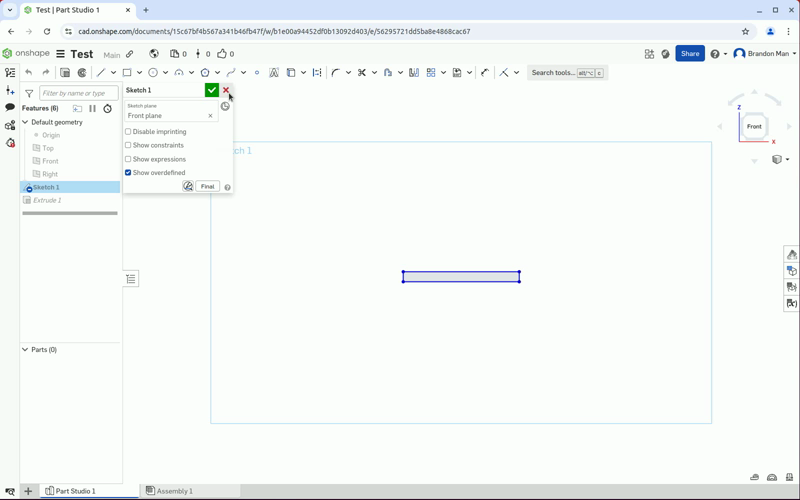
click(229, 92)
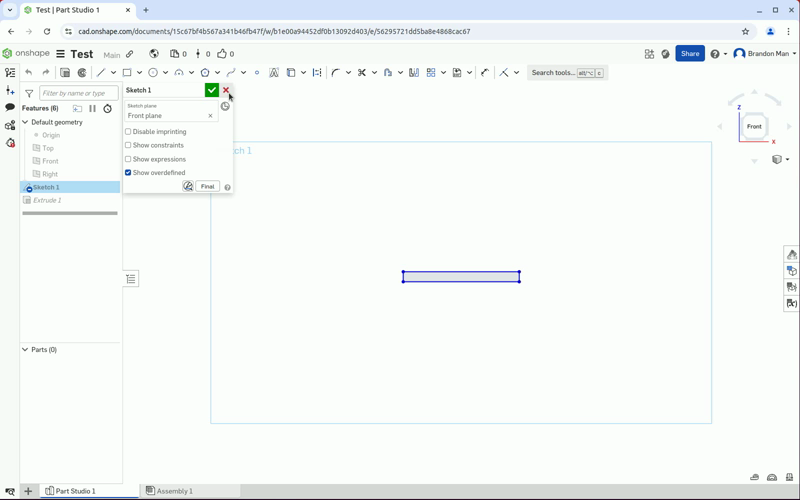
key(shift+s)
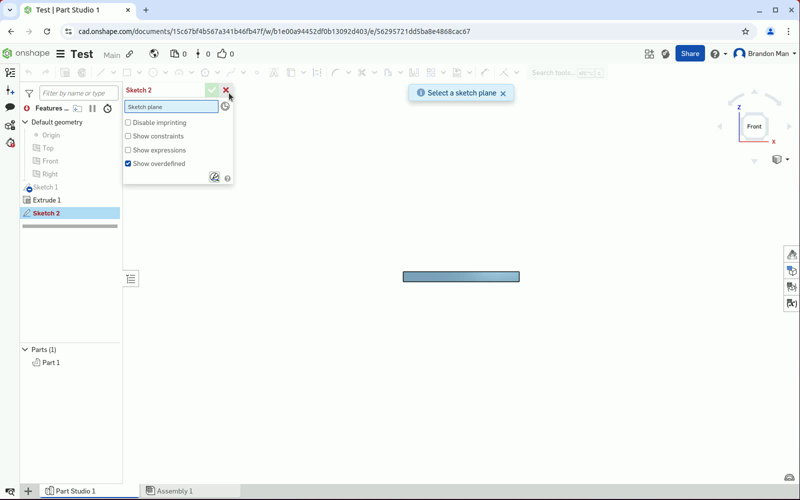
mouse_move(73, 163)
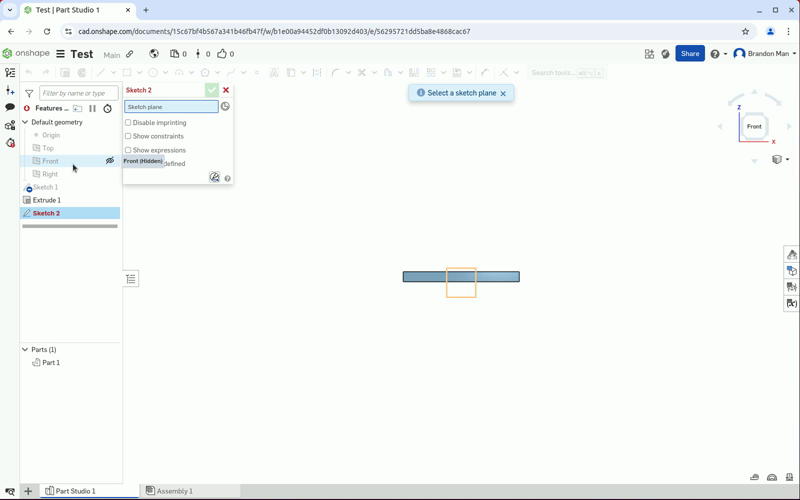
click(73, 163)
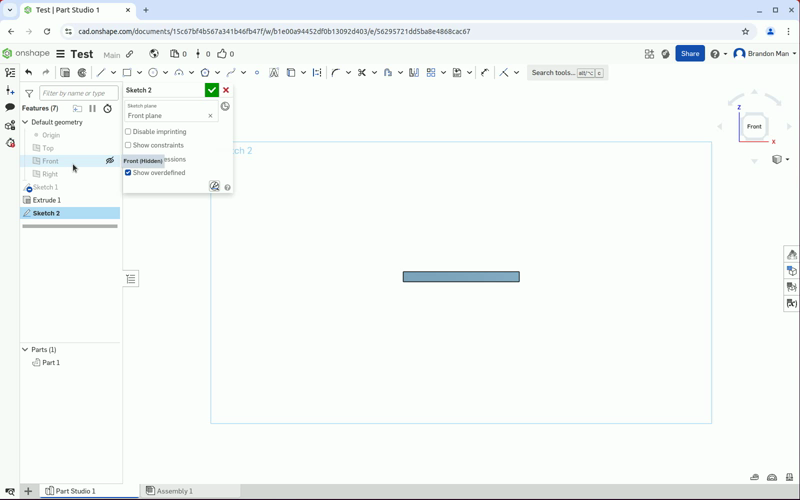
mouse_move(73, 352)
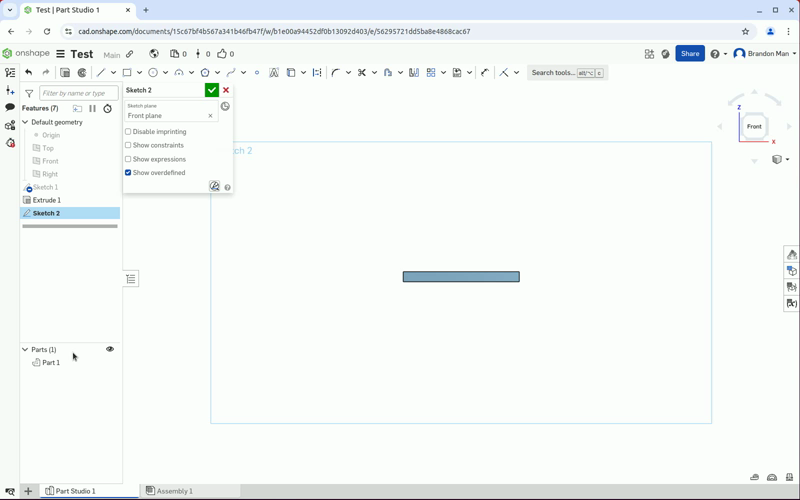
key(y)
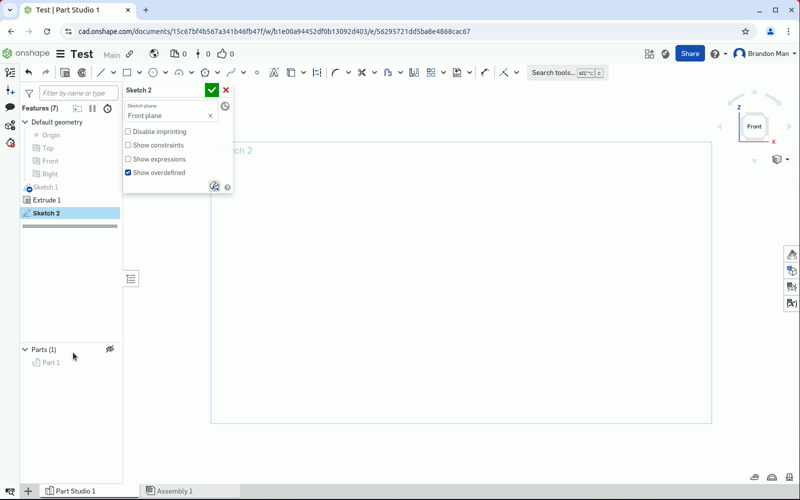
key(l)
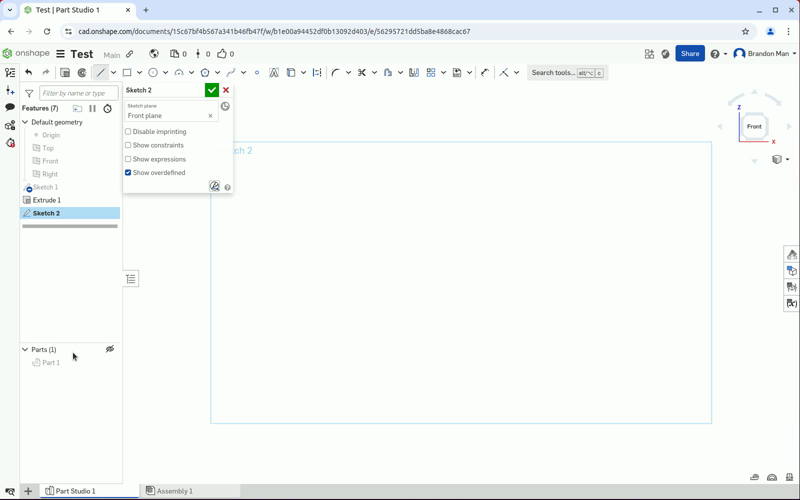
key_down(shift)
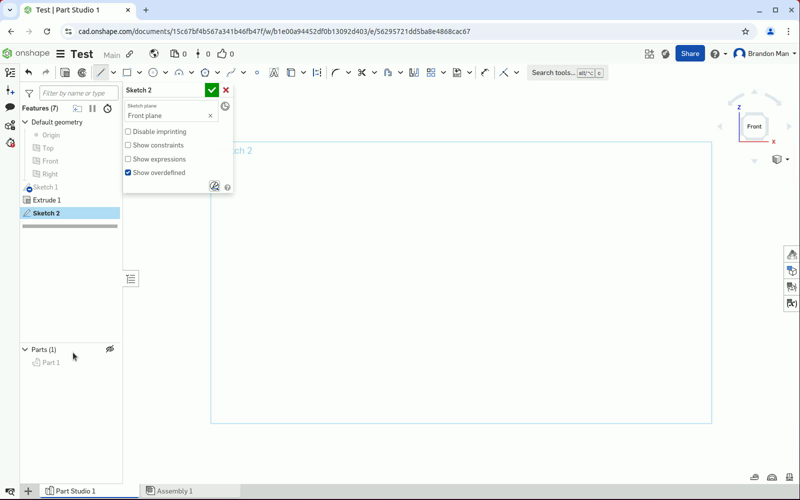
mouse_move(348, 293)
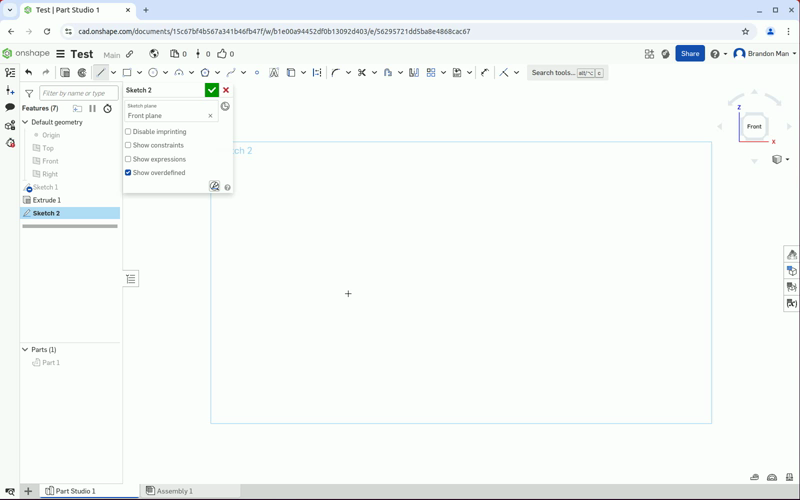
click(348, 293)
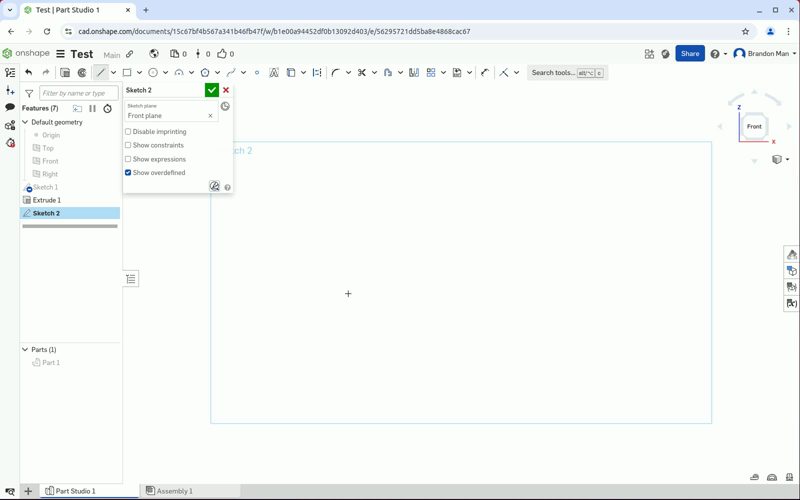
key_up(shift)
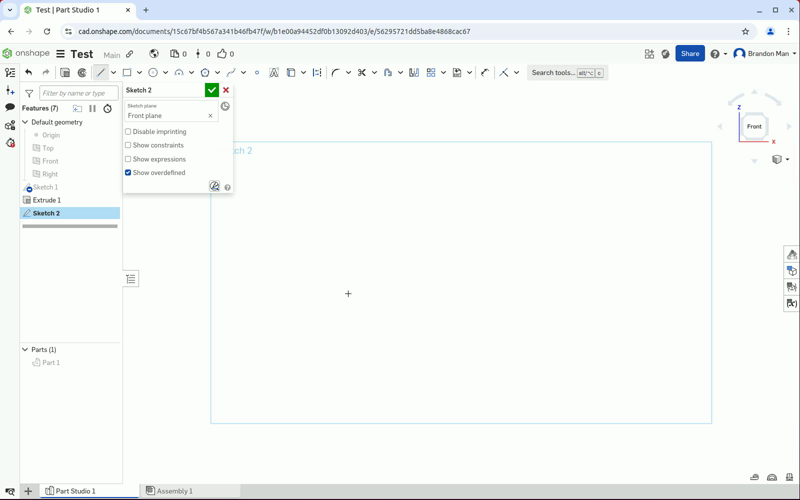
key_down(shift)
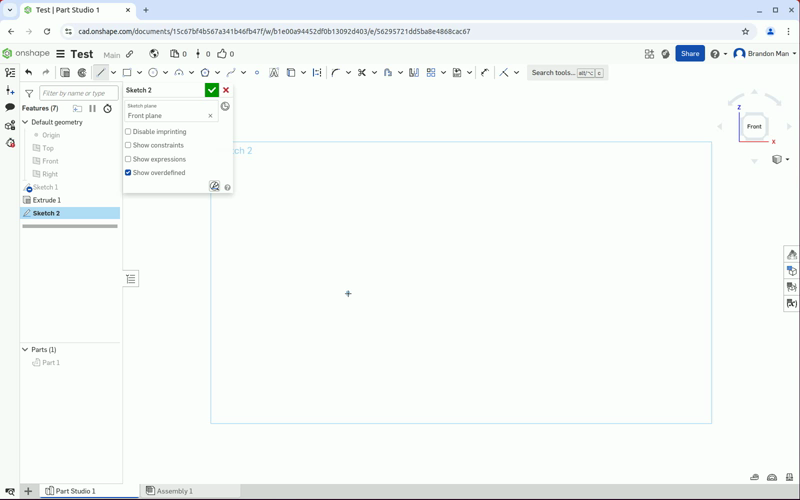
mouse_move(572, 293)
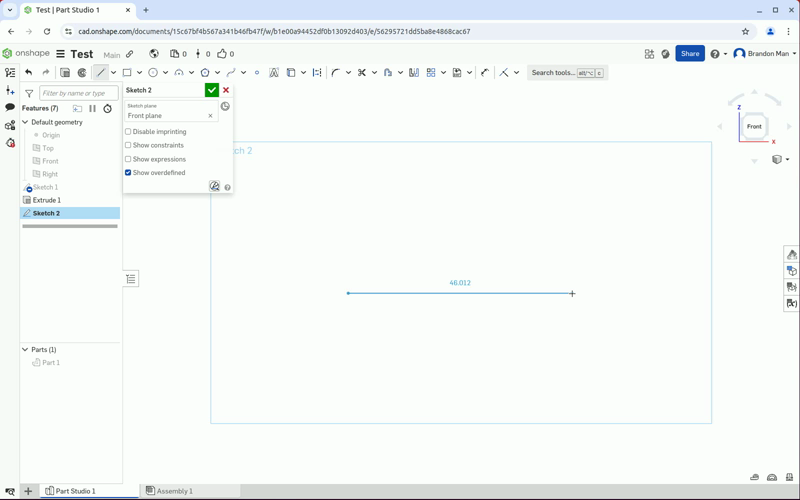
click(572, 293)
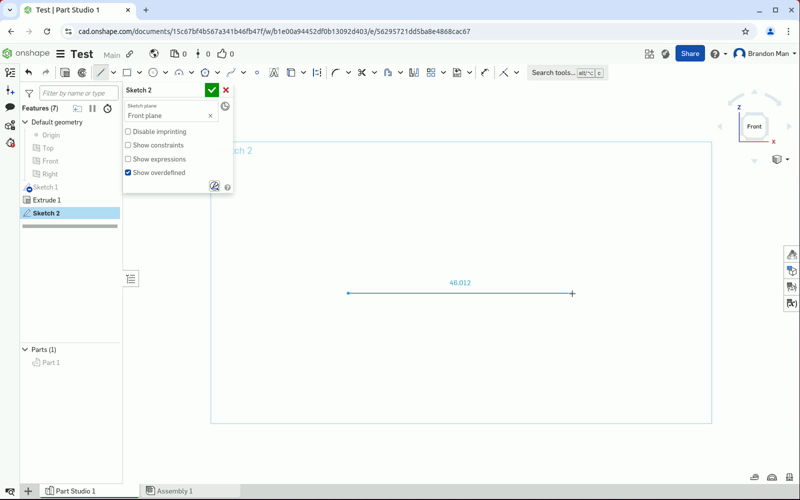
key_up(shift)
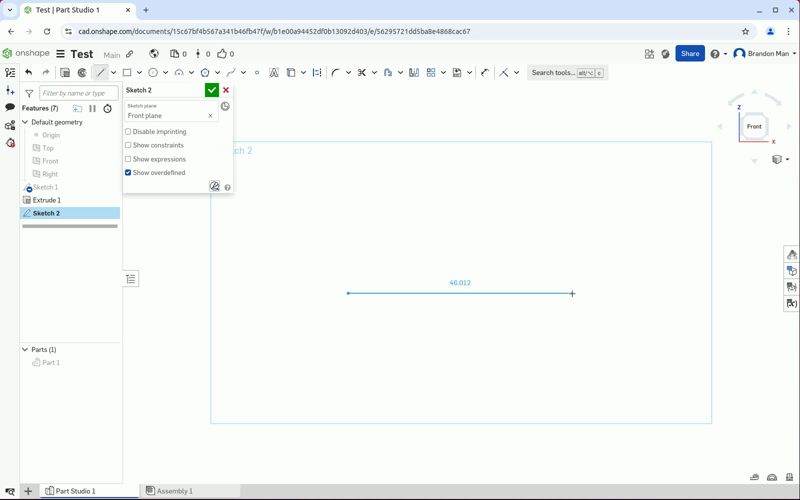
key_down(shift)
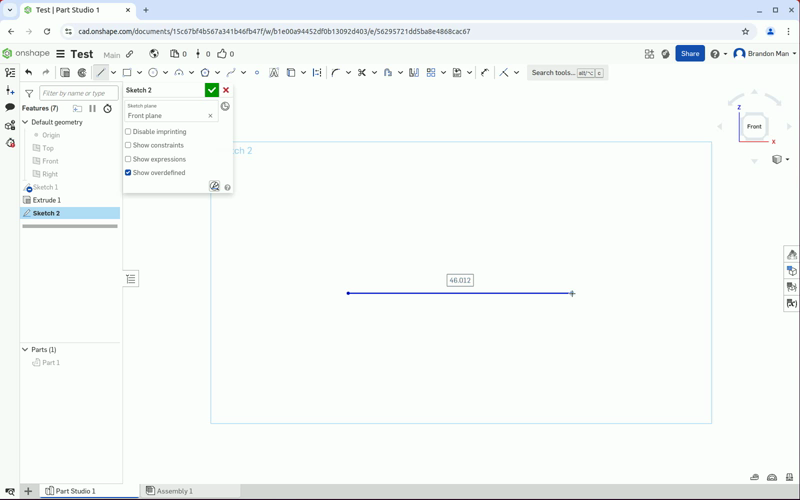
mouse_move(589, 293)
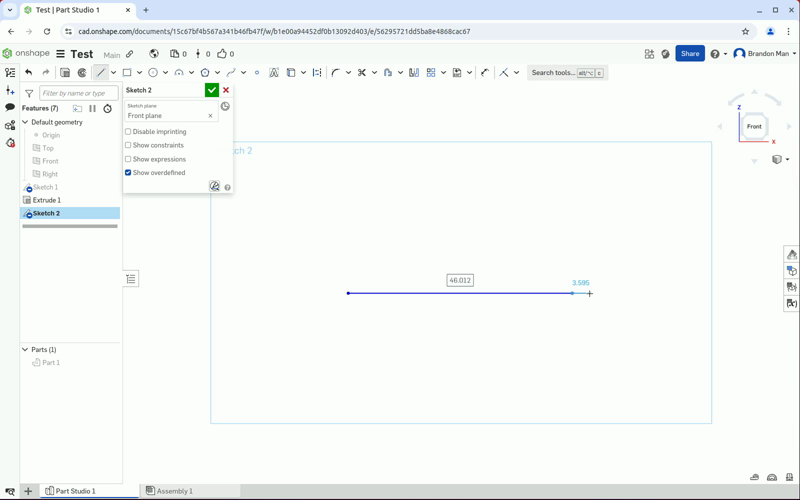
mouse_move(572, 284)
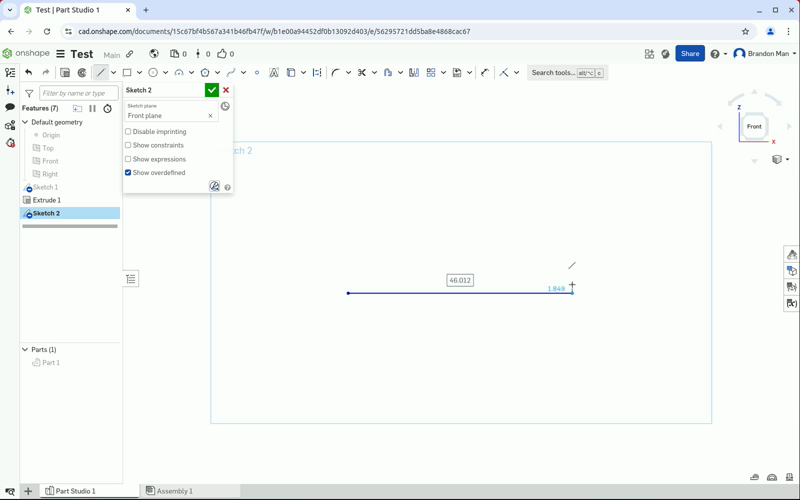
click(572, 284)
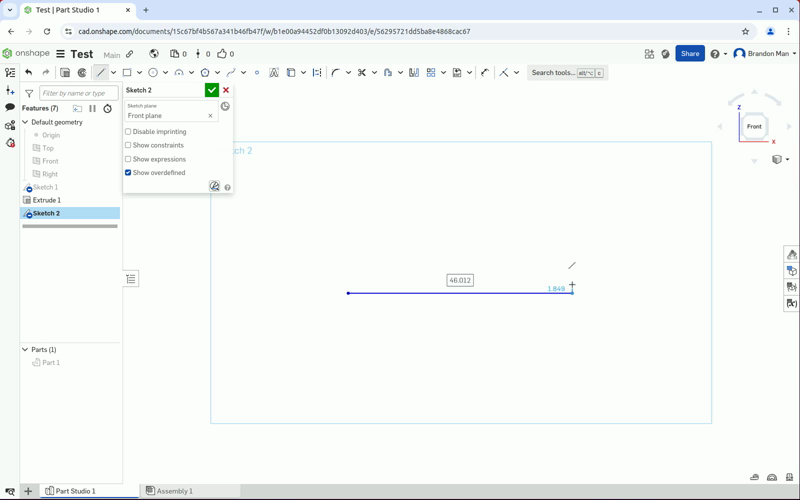
key_up(shift)
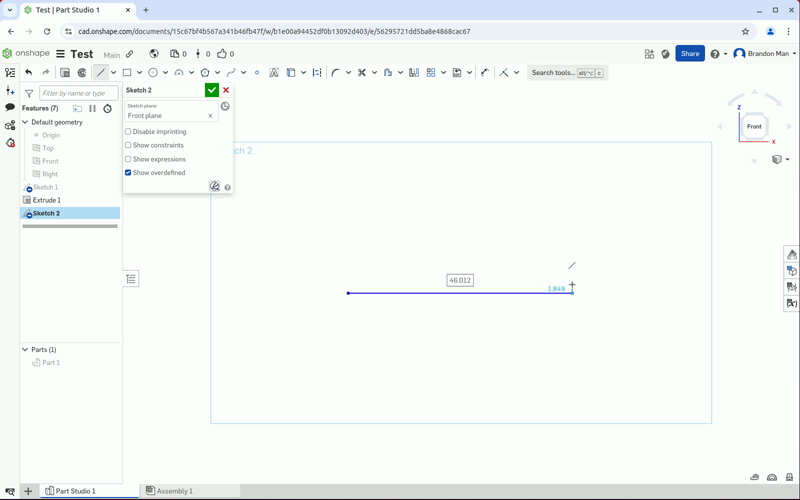
key_down(shift)
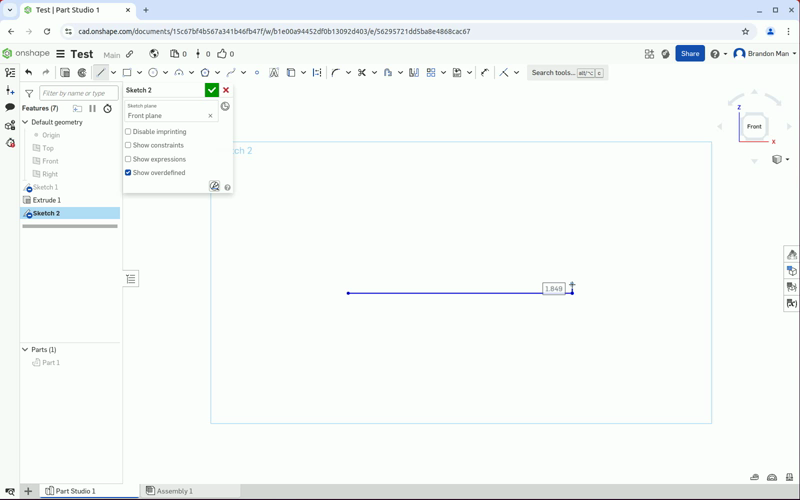
mouse_move(348, 284)
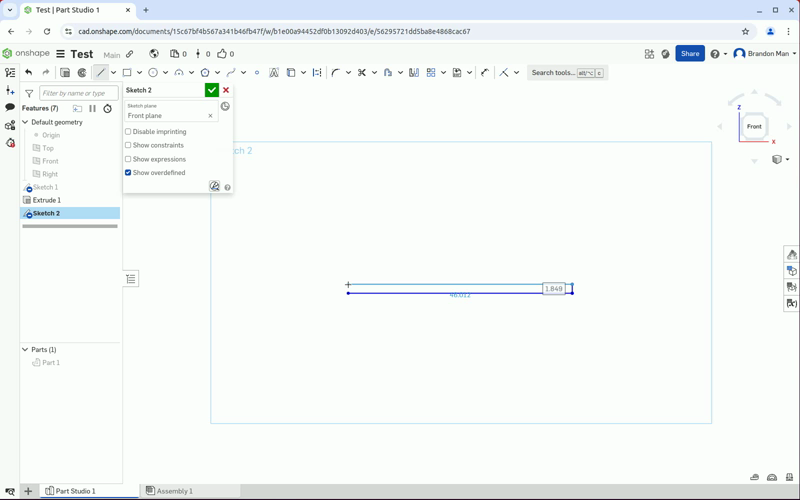
click(348, 284)
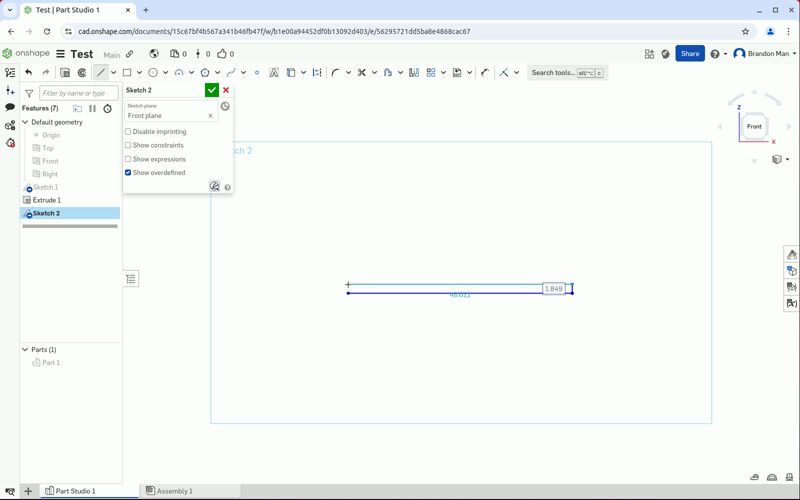
key_up(shift)
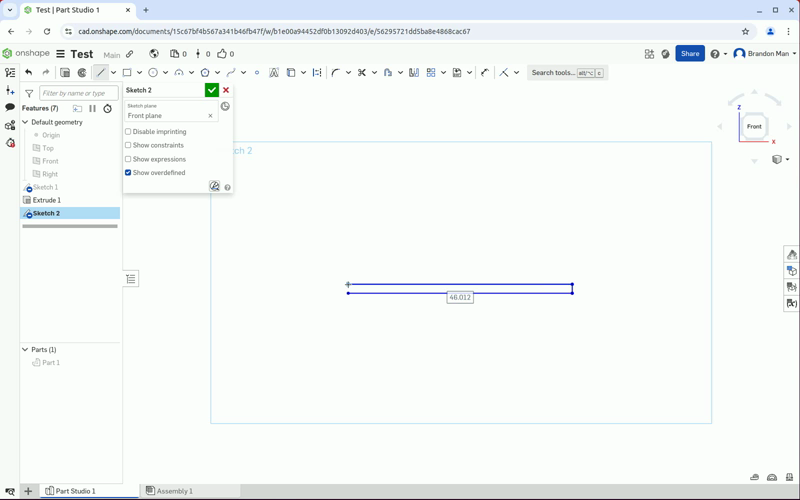
mouse_move(378, 284)
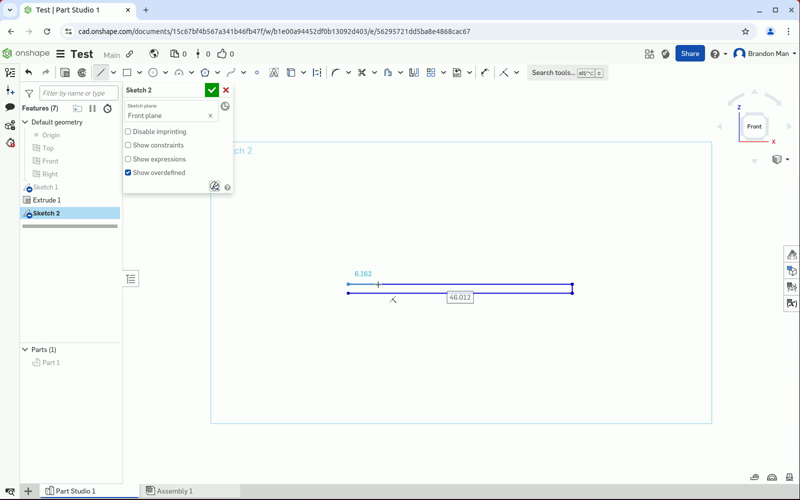
key_down(shift)
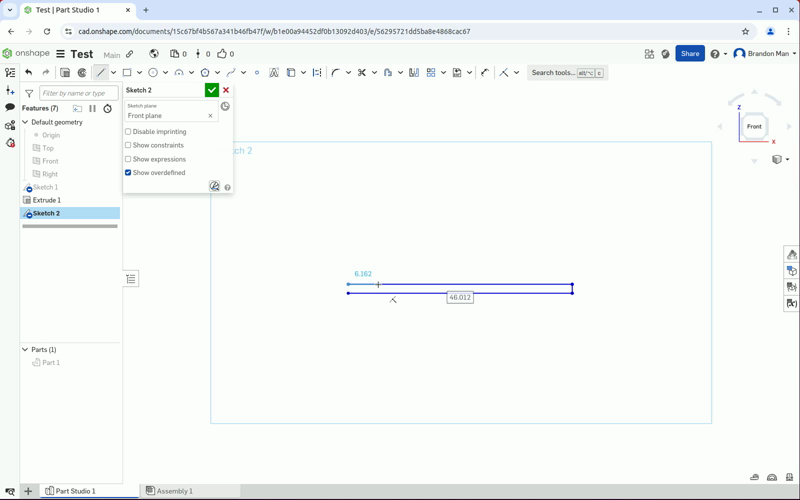
mouse_move(348, 293)
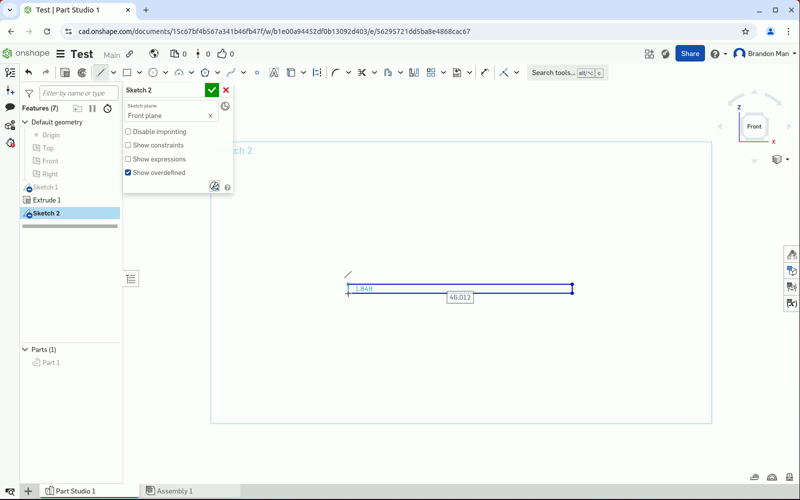
key_up(shift)
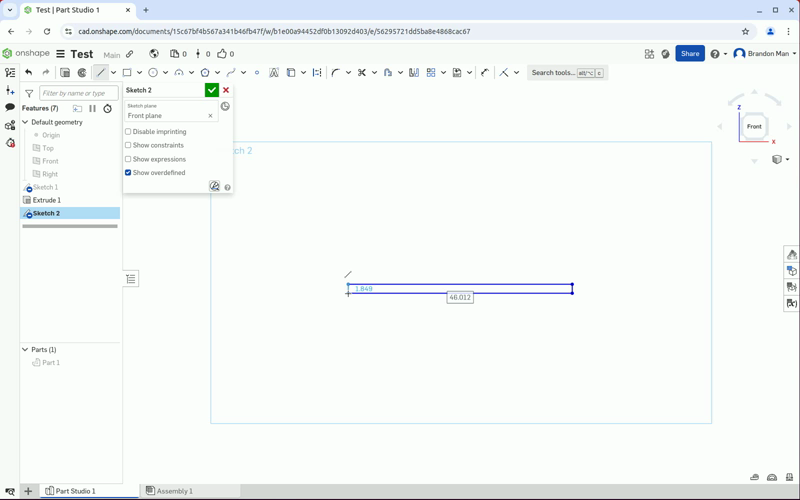
click(348, 293)
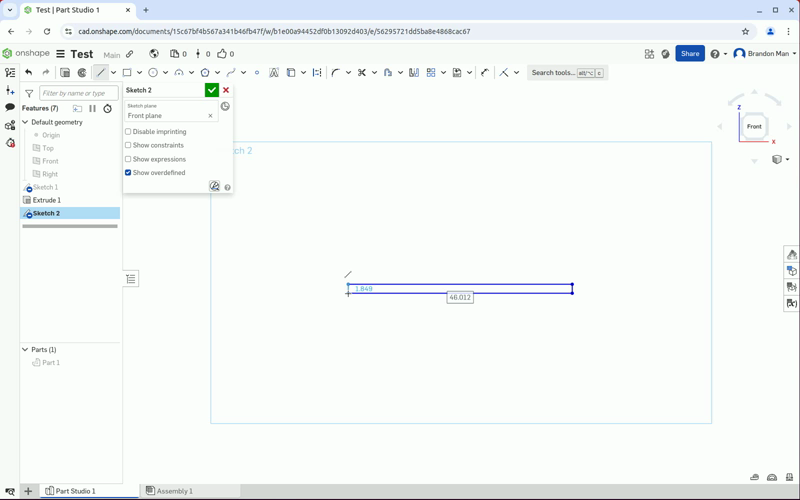
key(esc)
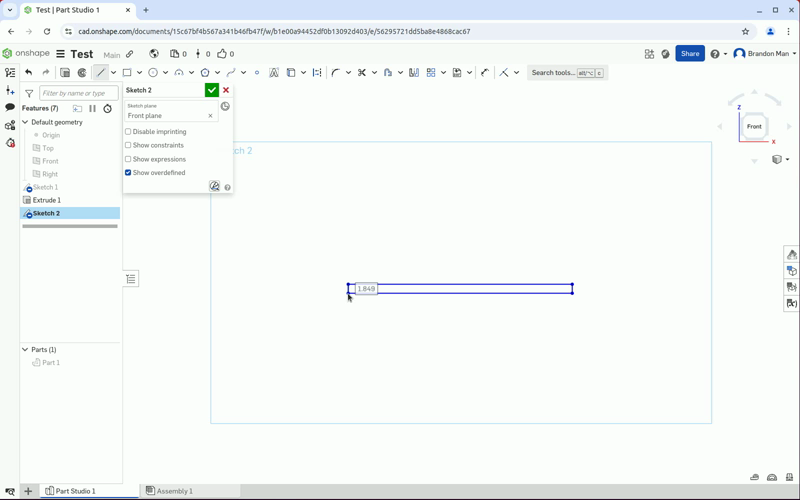
mouse_move(407, 288)
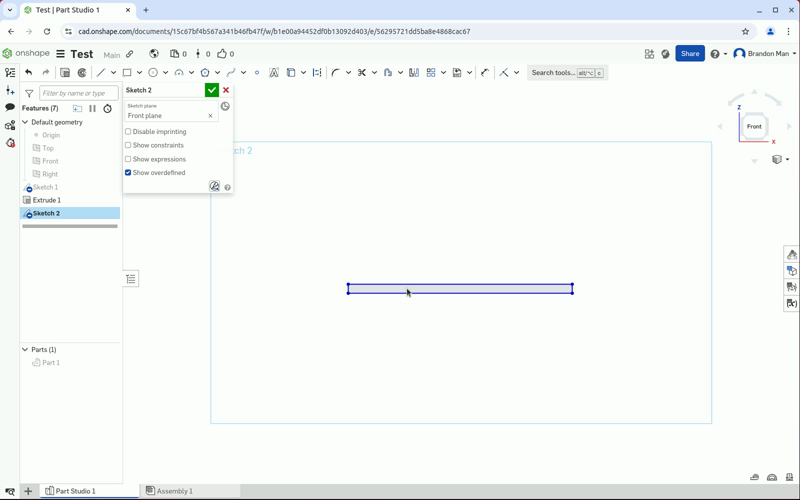
click(407, 288)
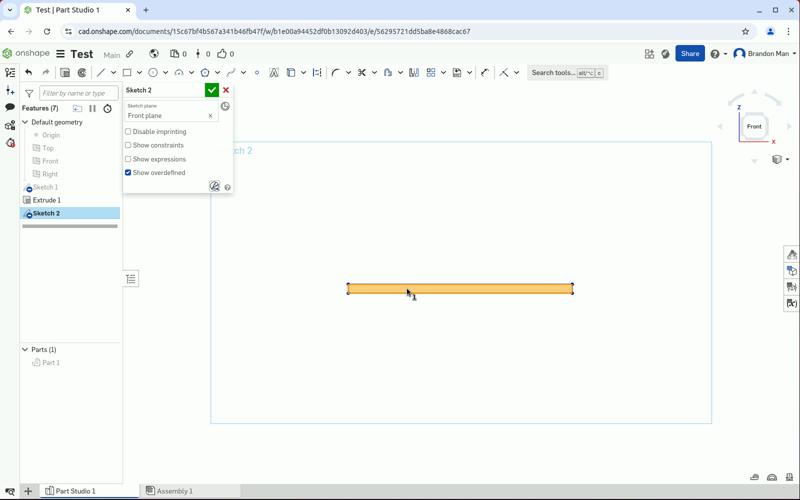
mouse_move(73, 352)
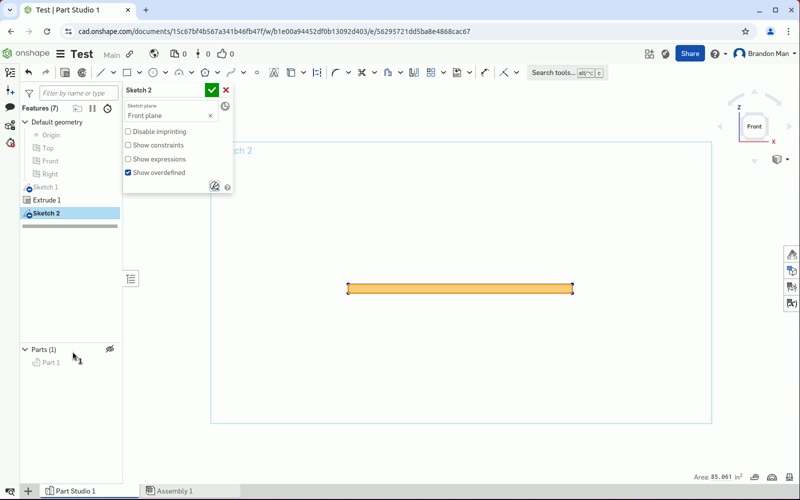
key(shift+y)
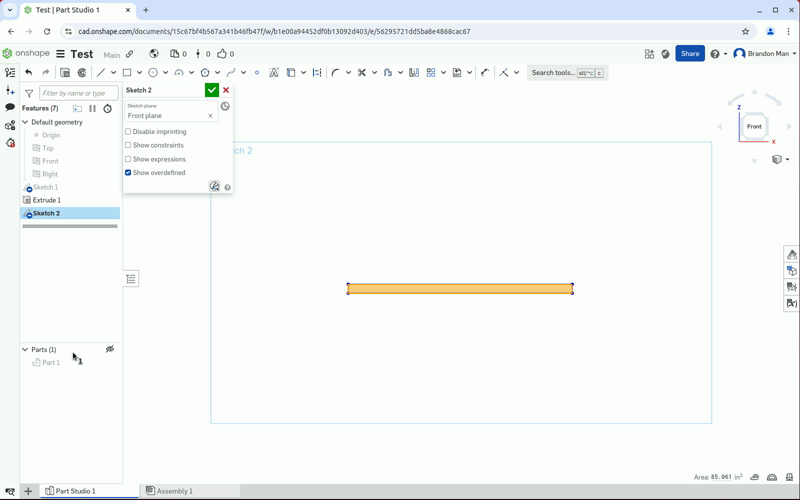
key(shift+e)
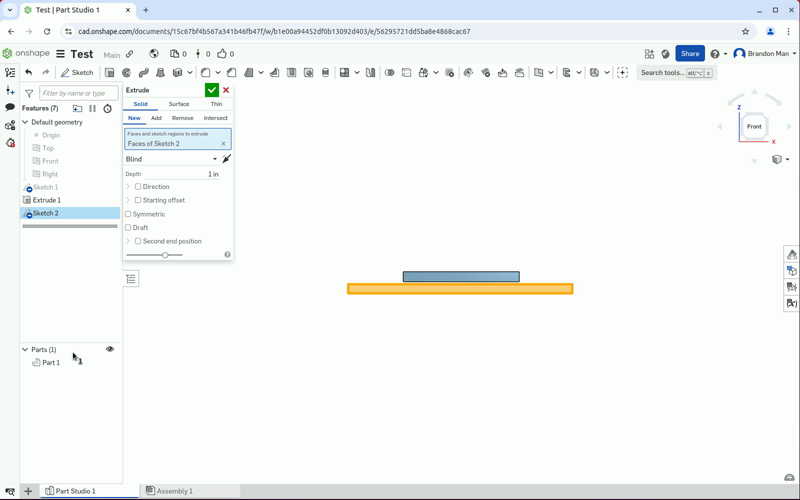
mouse_move(143, 106)
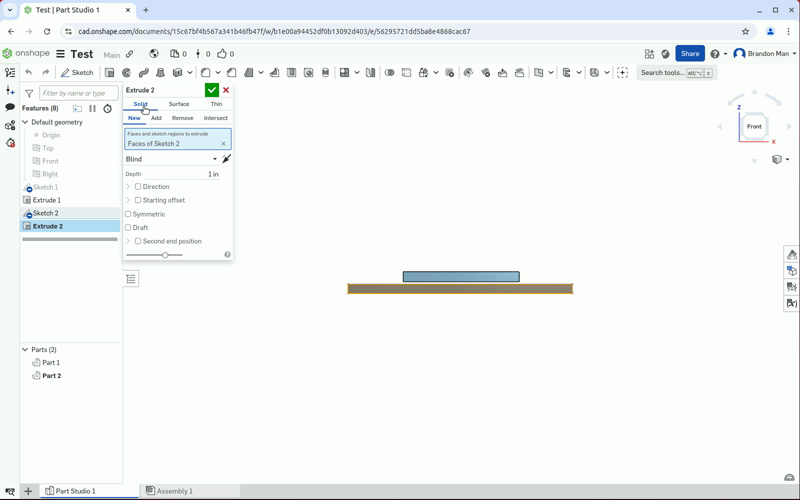
click(143, 106)
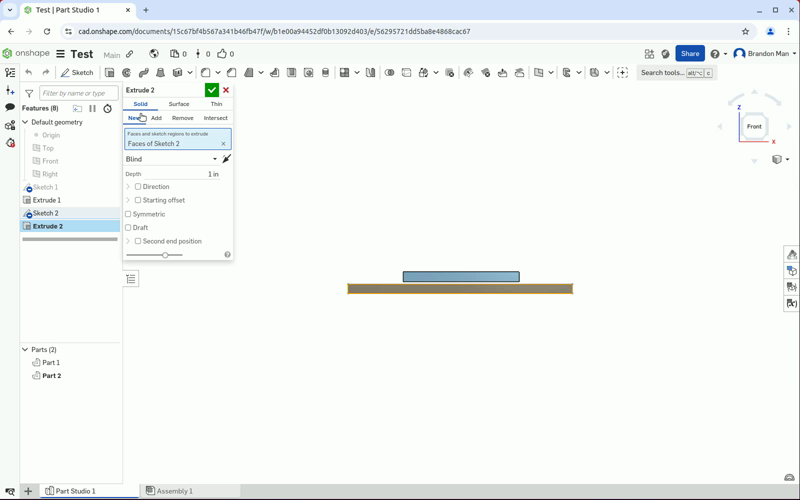
mouse_move(137, 120)
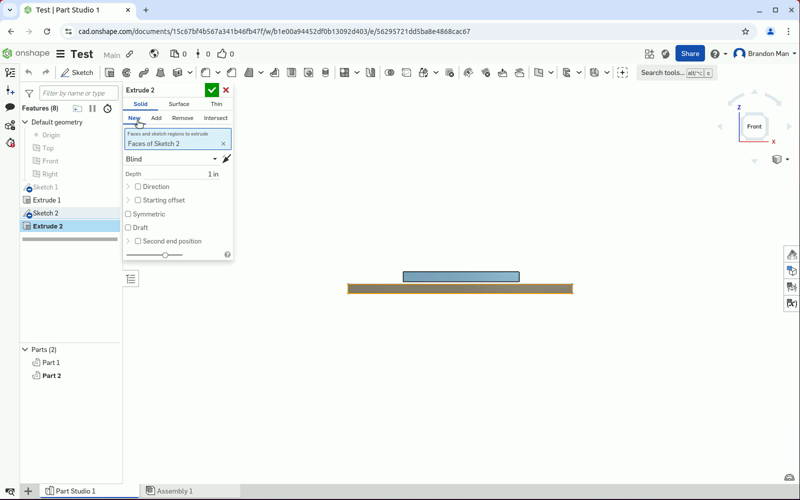
click(137, 120)
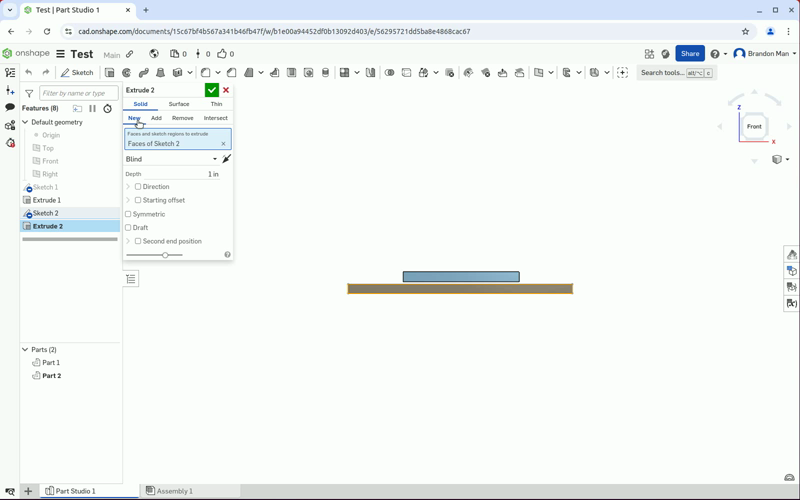
key(tab, 4)
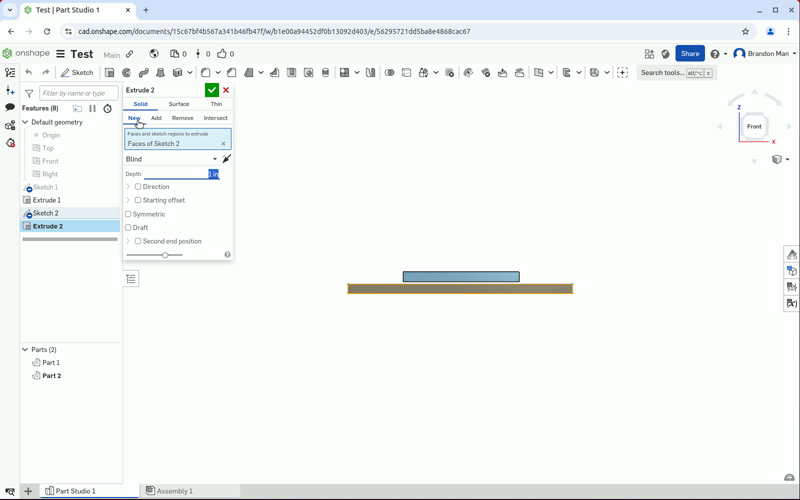
text(0.241)
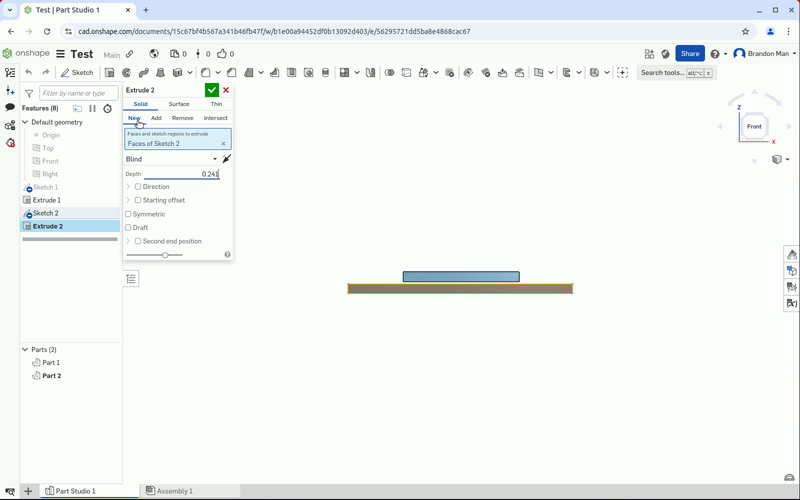
key(enter)
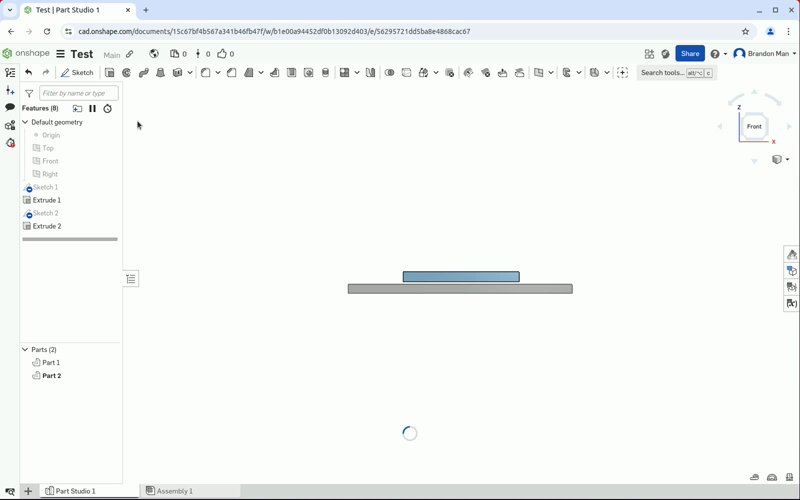
key(shift+h)
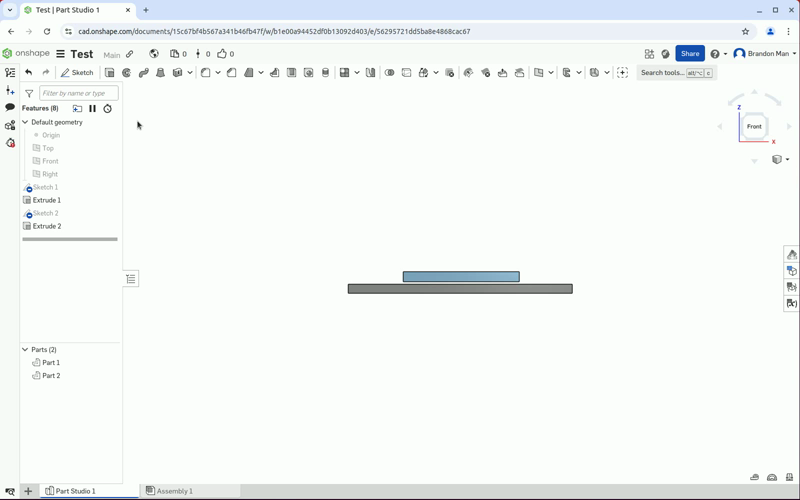
key(shift+h)
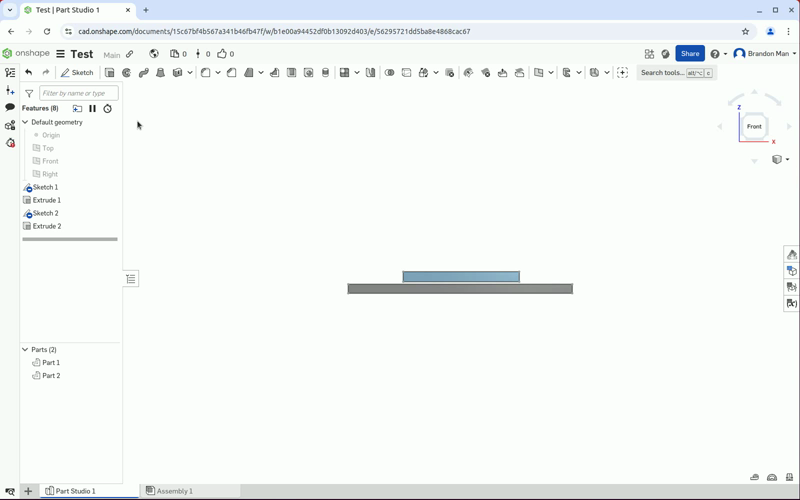
key(shift+7)
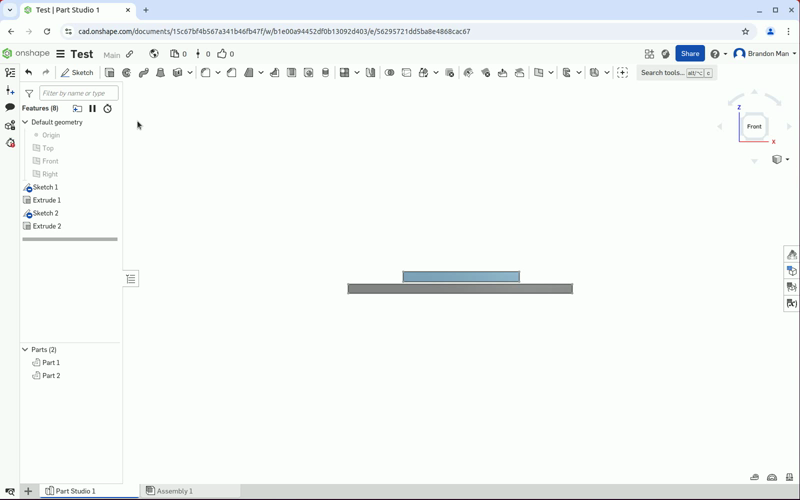
key(left, 2)
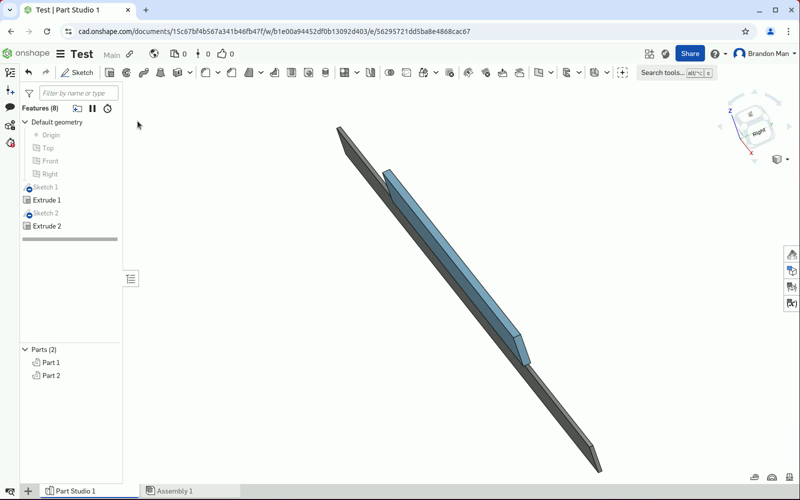
key(down, 2)
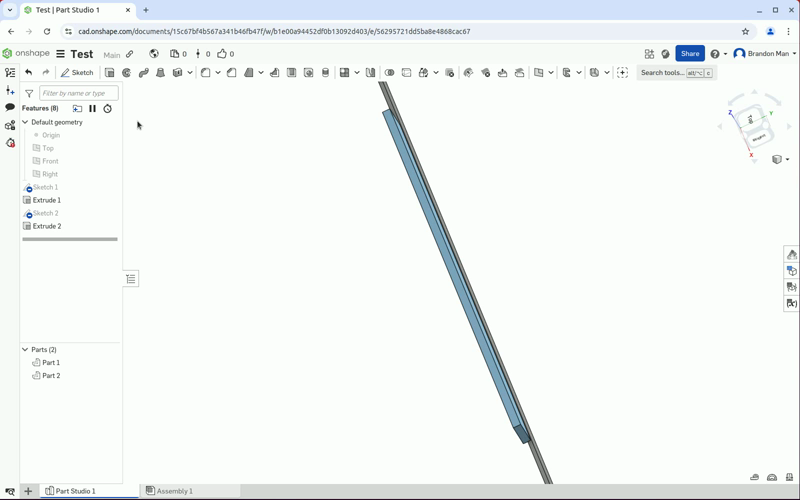
key(up, 2)
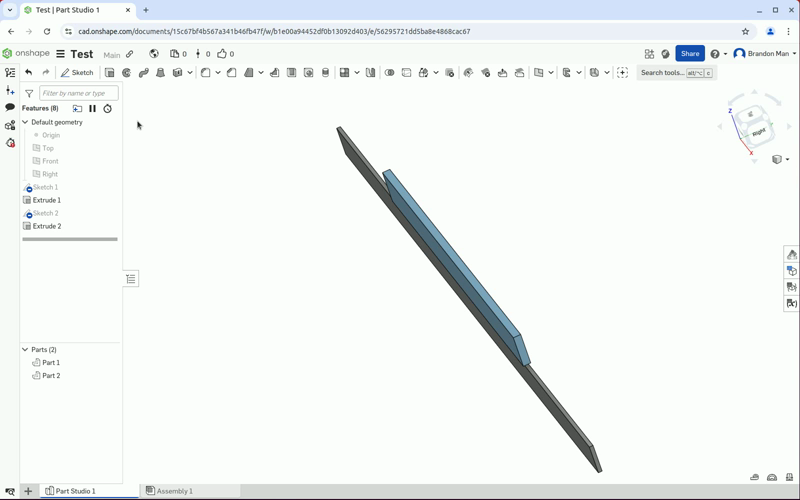
key(right, 2)
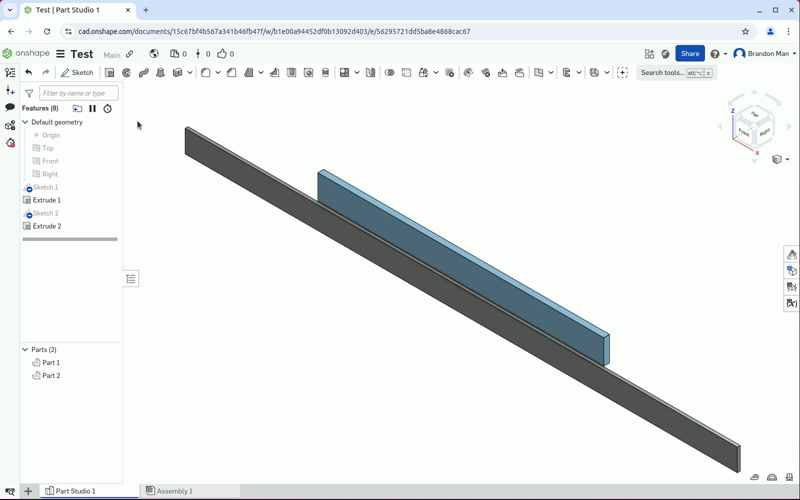
mouse_move(73, 189)
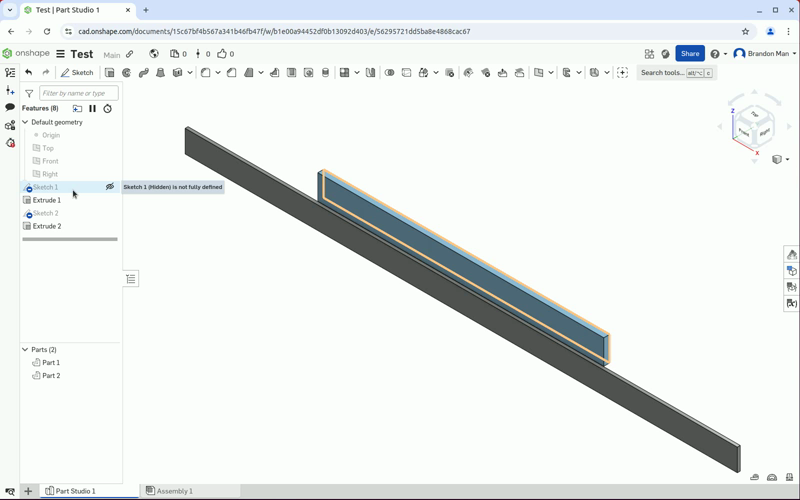
click(73, 189)